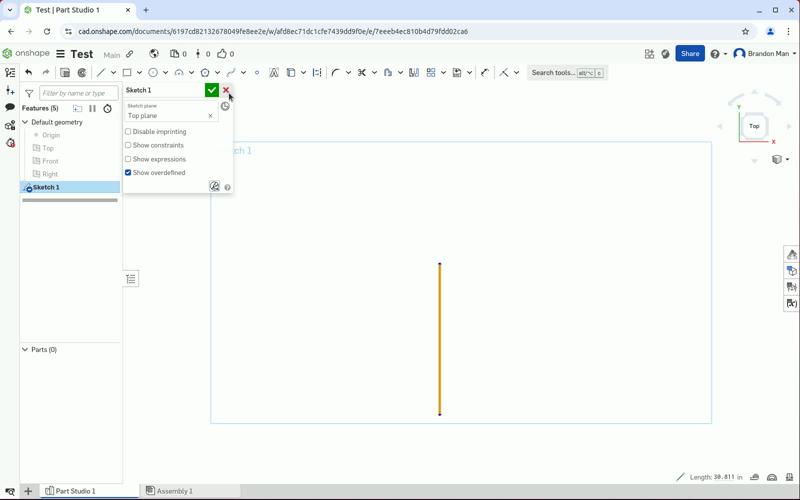
key(shift+h)
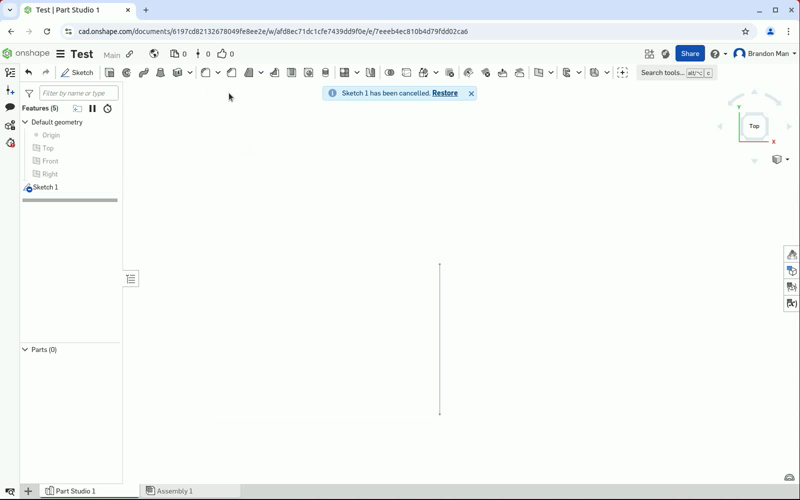
key(shift+s)
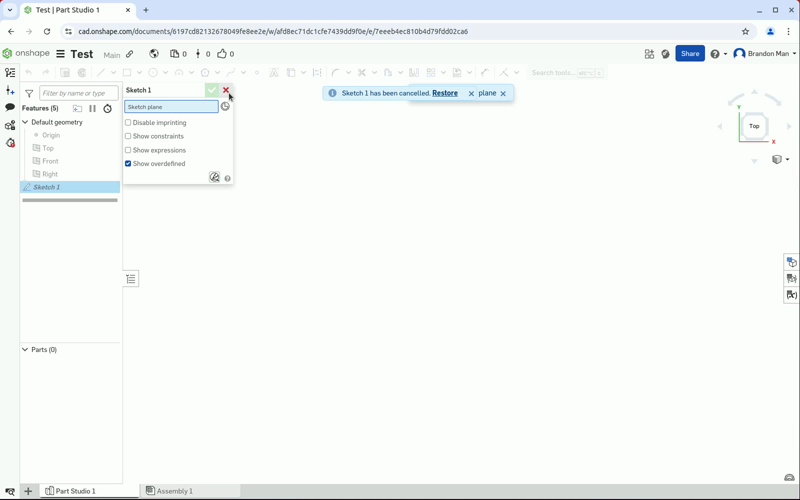
mouse_move(73, 150)
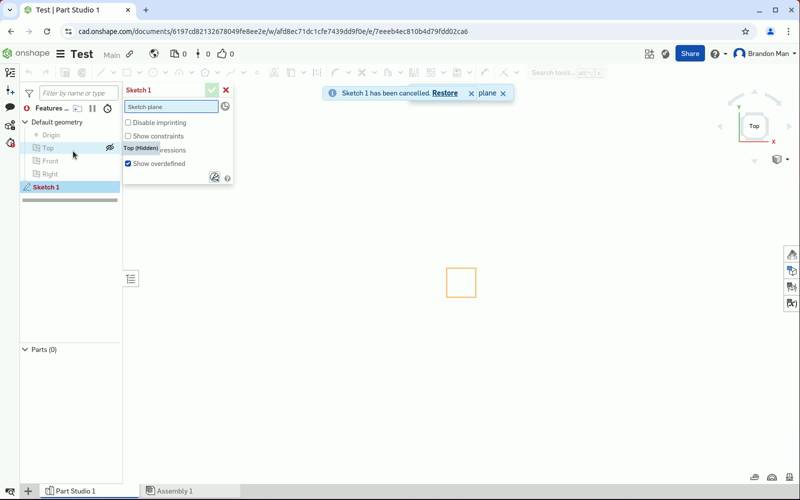
click(73, 150)
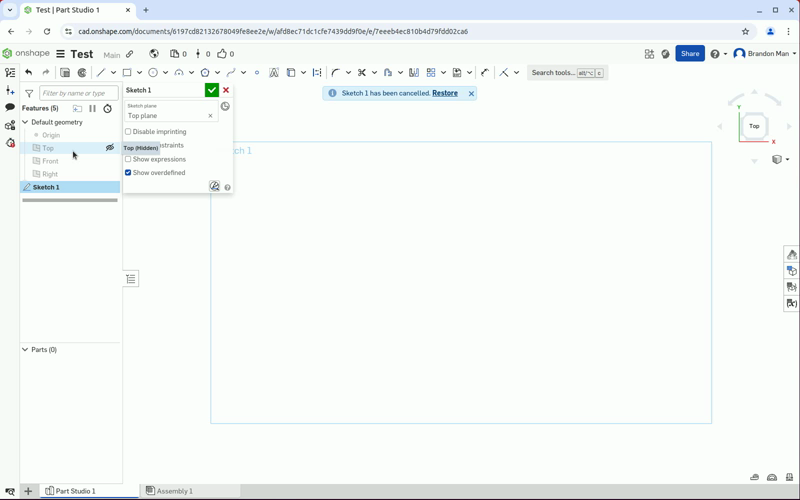
mouse_move(73, 352)
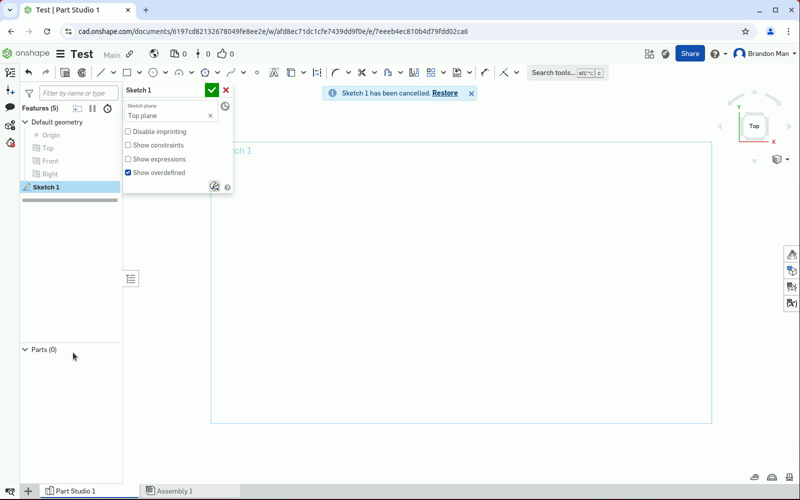
key(y)
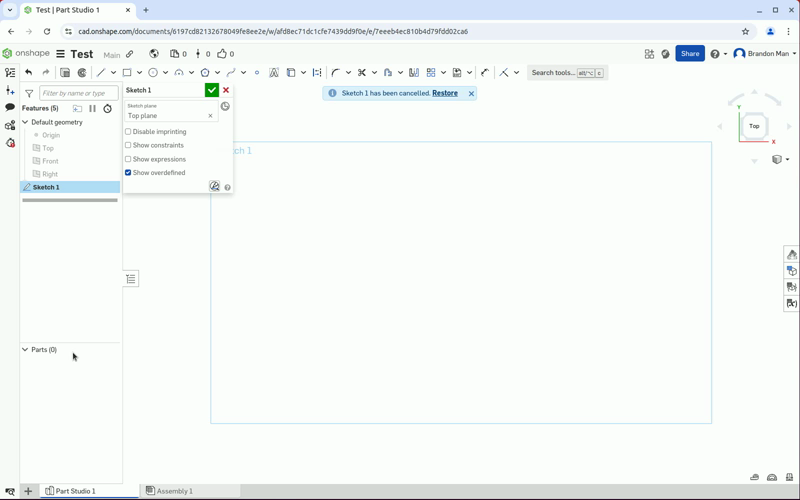
key(l)
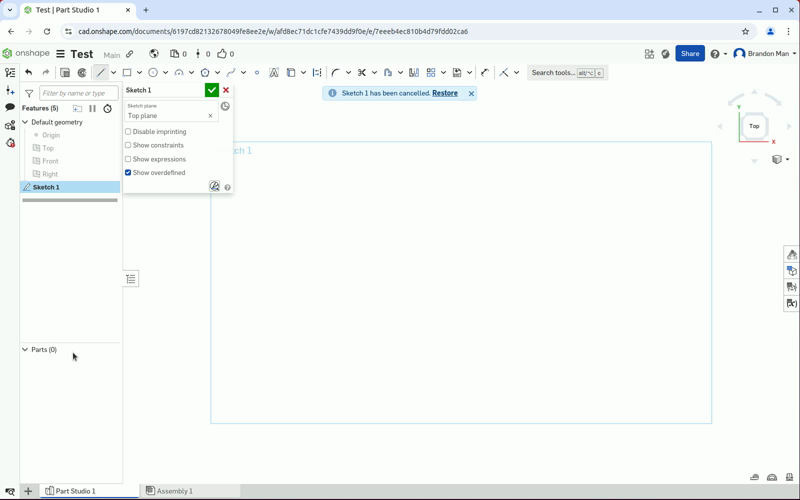
key_down(shift)
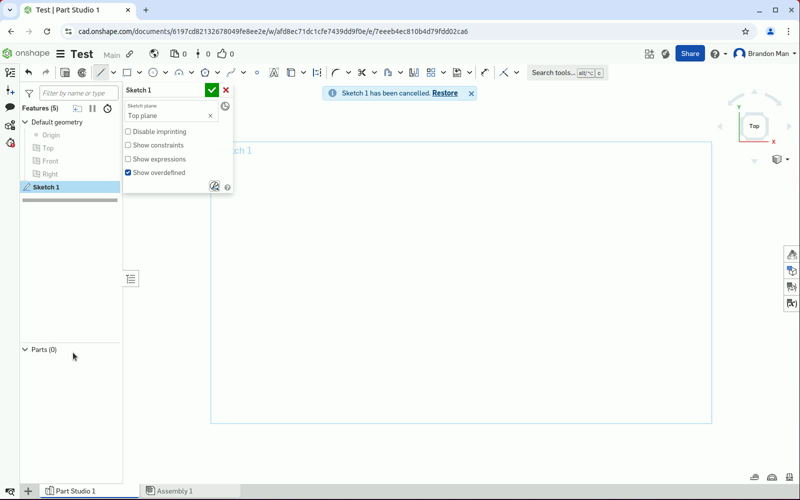
mouse_move(349, 282)
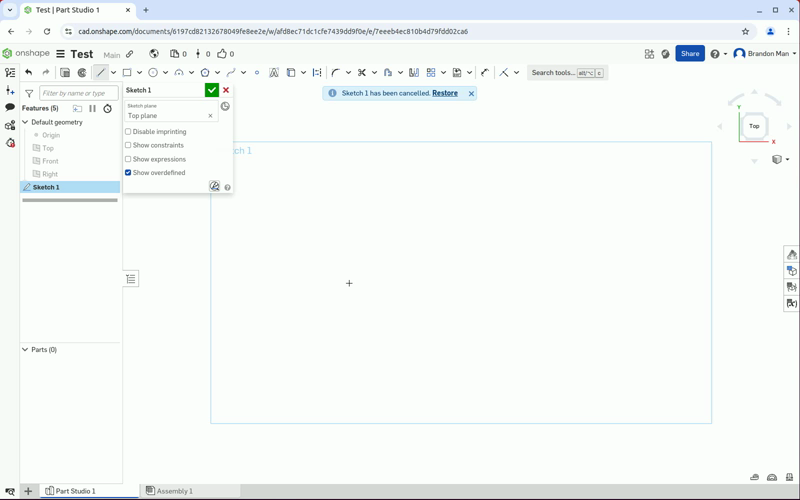
click(349, 282)
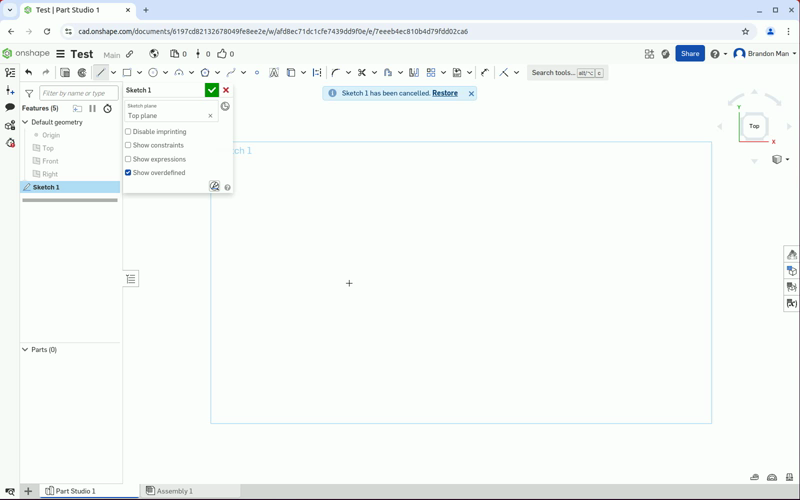
key_up(shift)
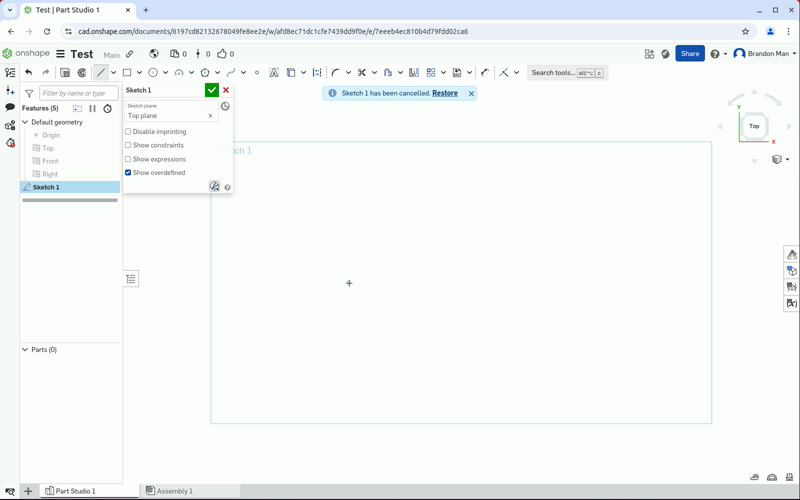
key_down(shift)
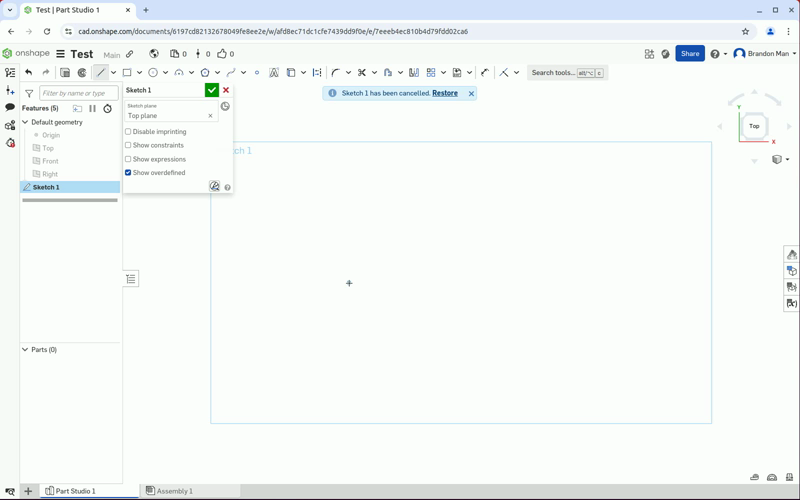
mouse_move(405, 378)
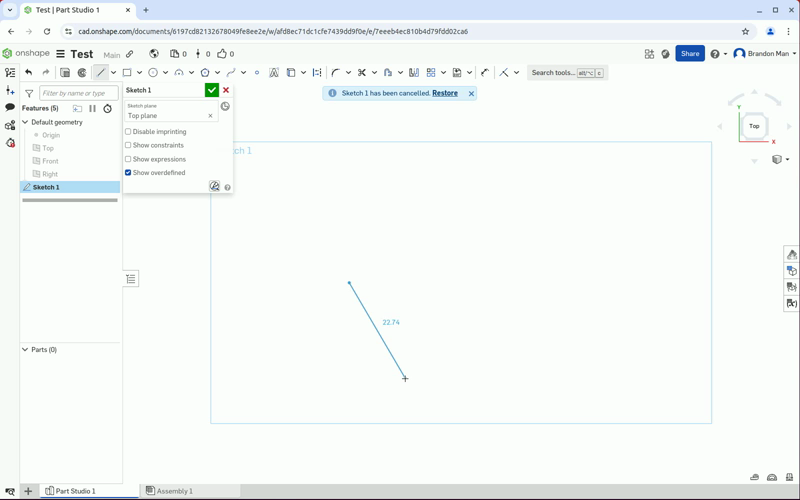
click(405, 378)
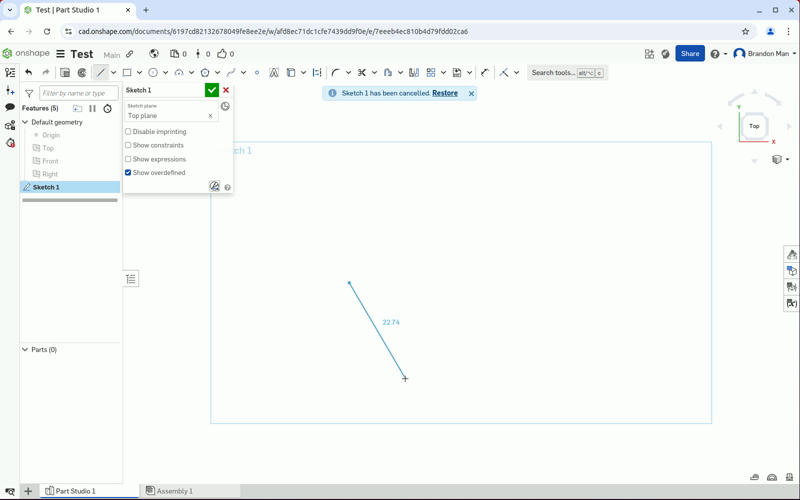
key_up(shift)
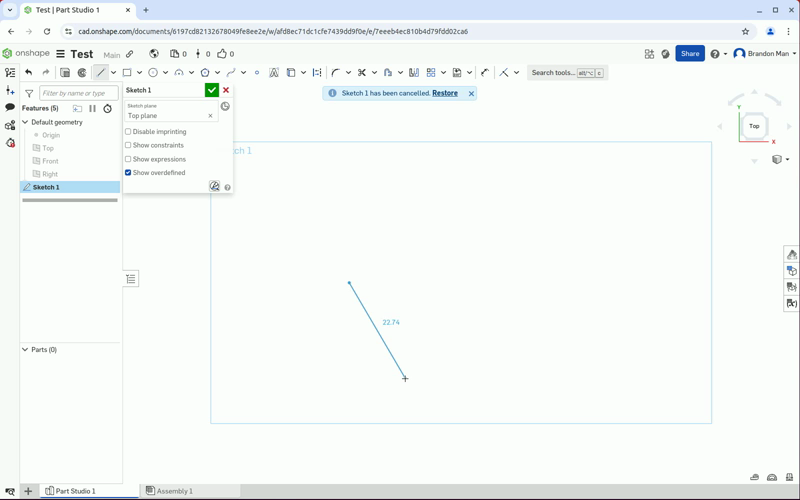
key_down(shift)
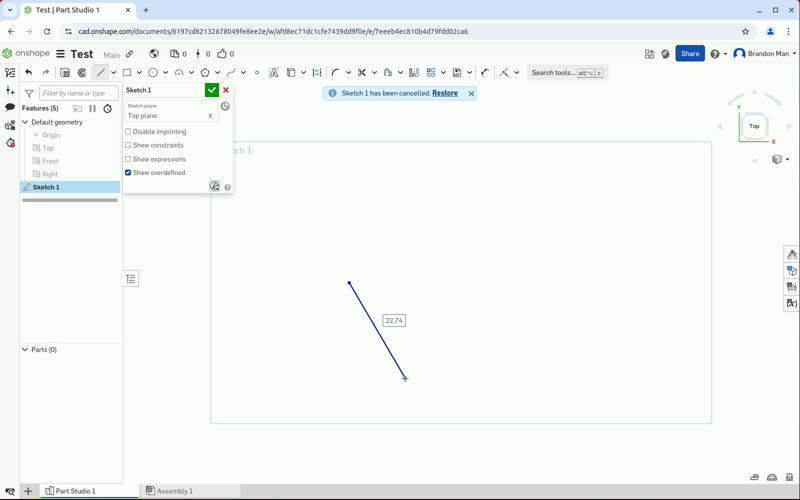
mouse_move(514, 378)
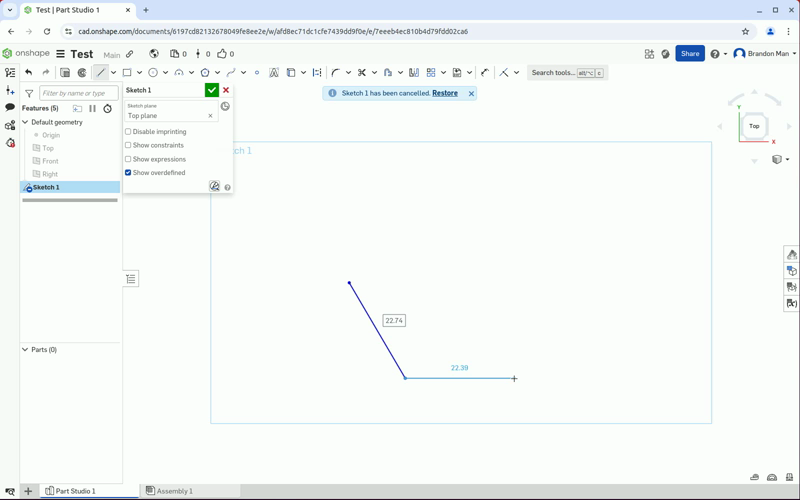
click(514, 378)
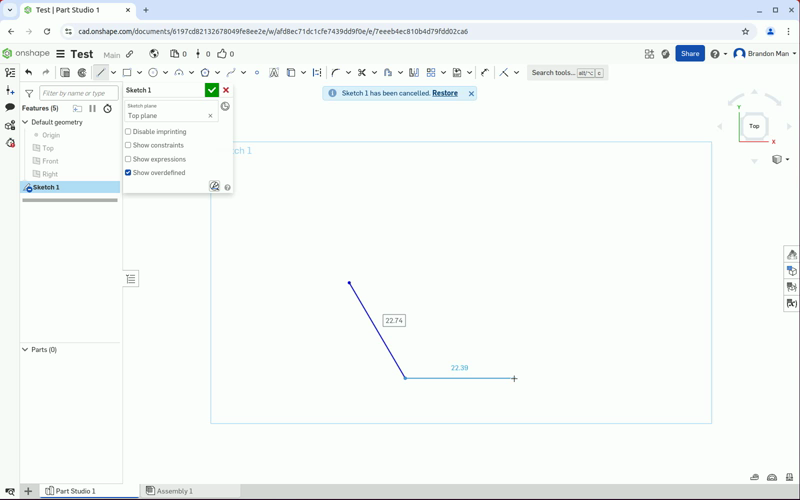
key_up(shift)
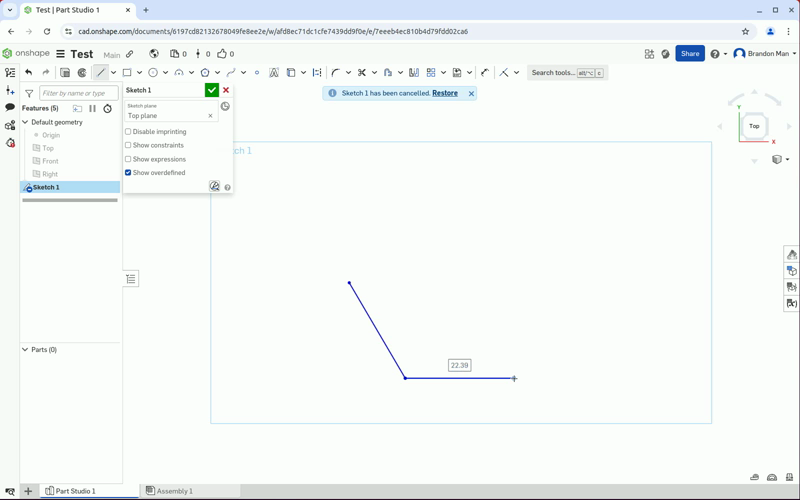
key_down(shift)
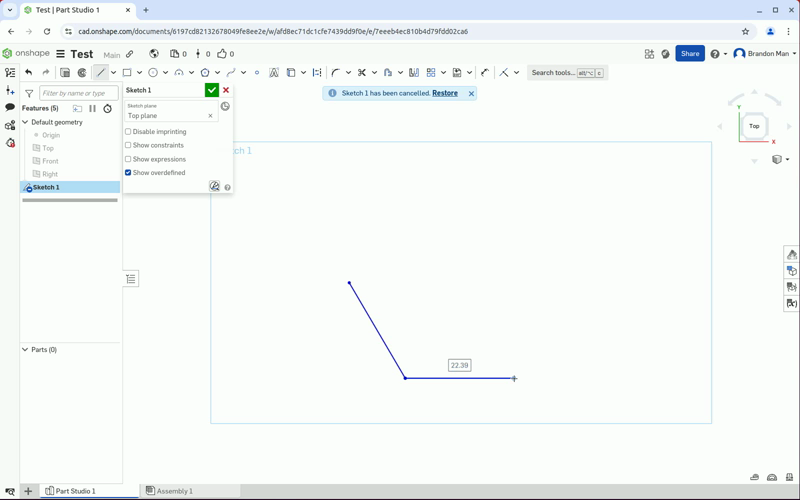
mouse_move(569, 282)
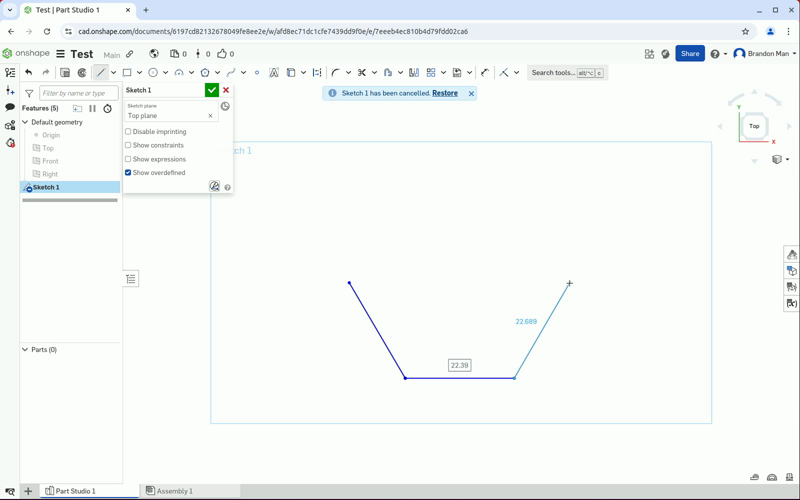
click(569, 282)
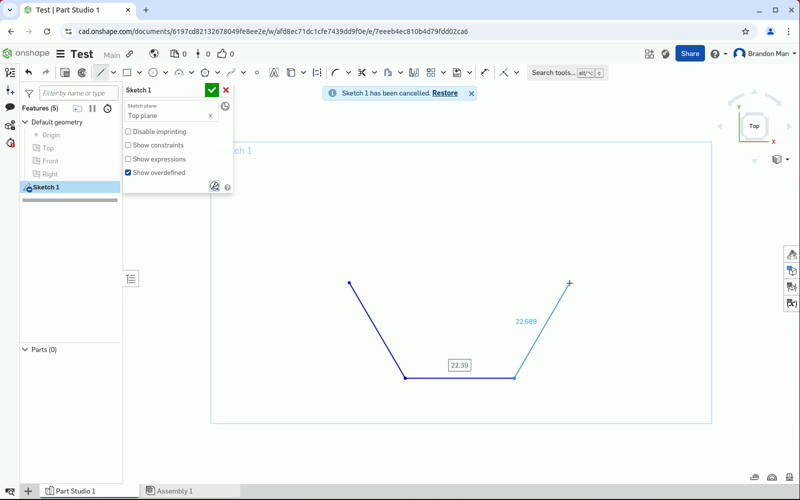
key_up(shift)
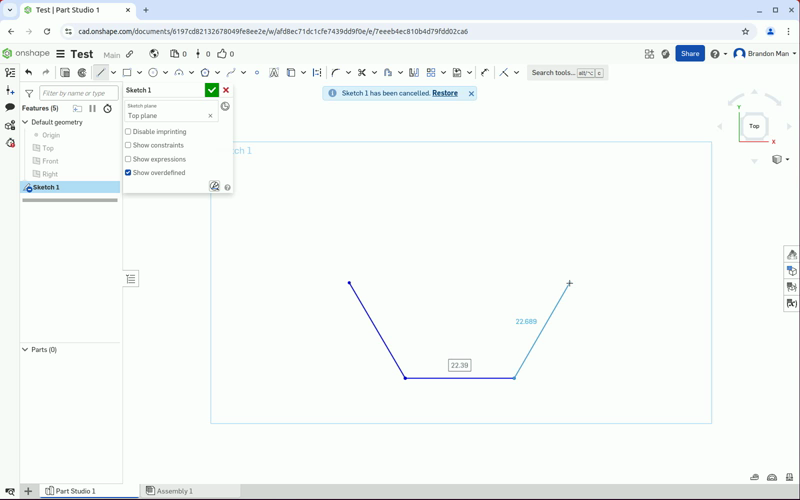
key_down(shift)
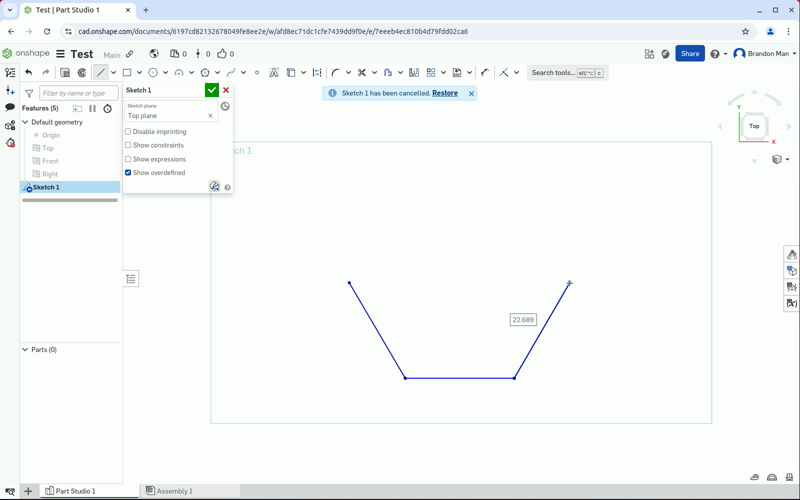
mouse_move(514, 187)
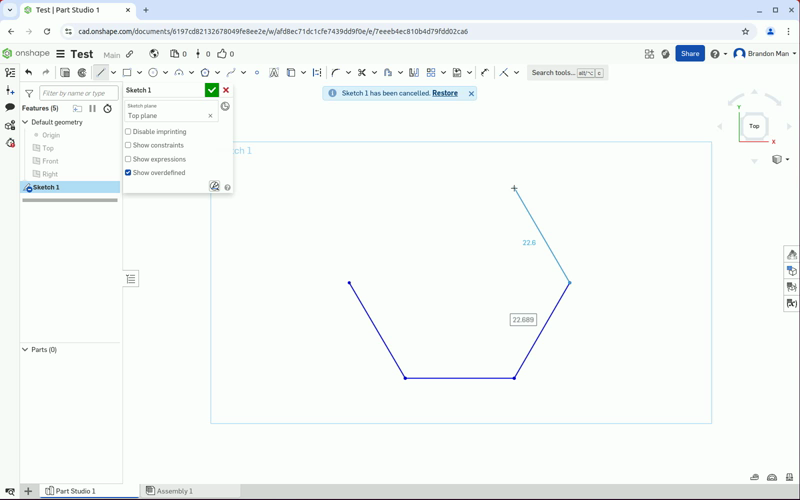
click(514, 187)
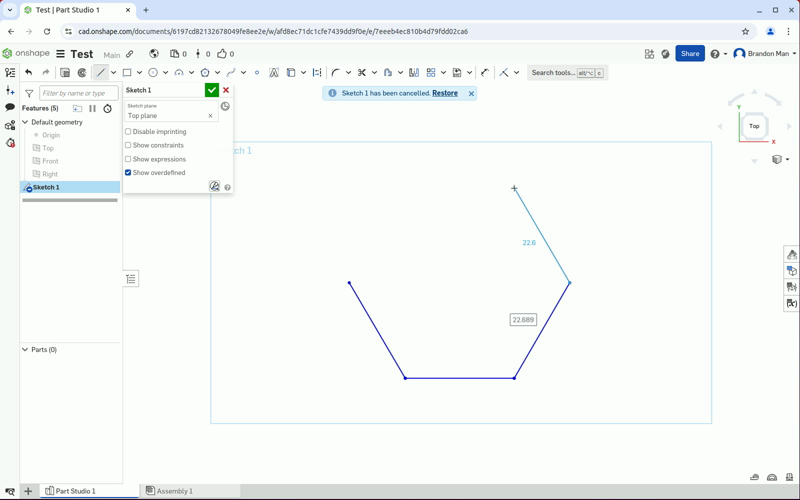
key_up(shift)
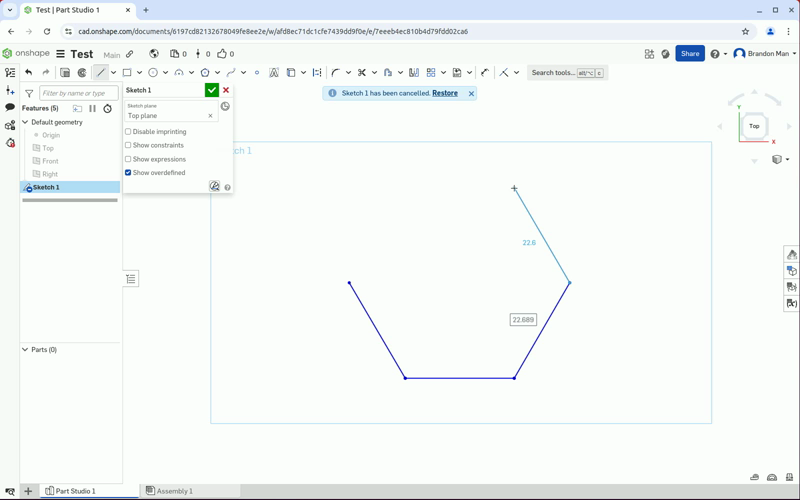
key_down(shift)
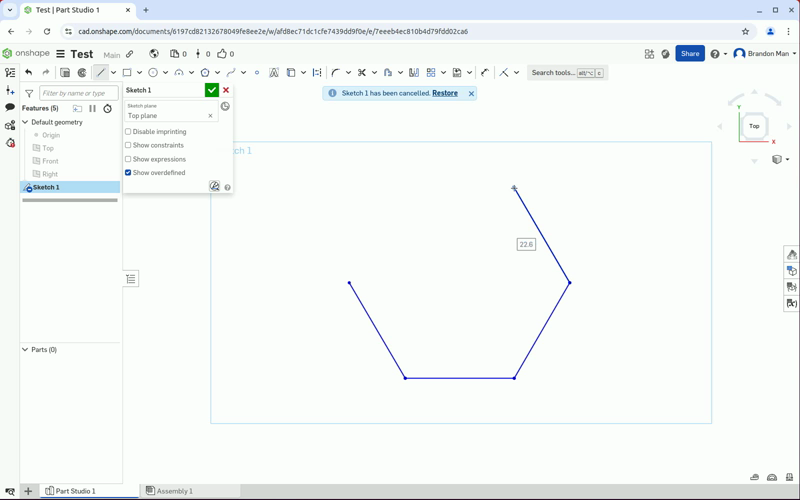
mouse_move(405, 187)
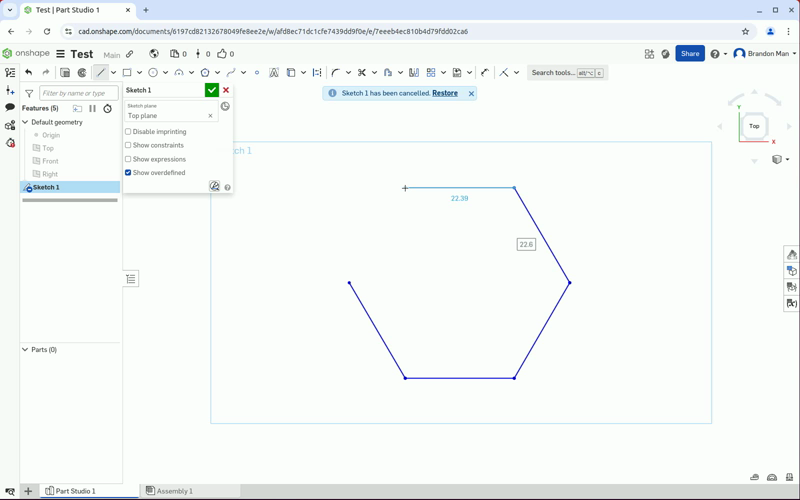
click(405, 187)
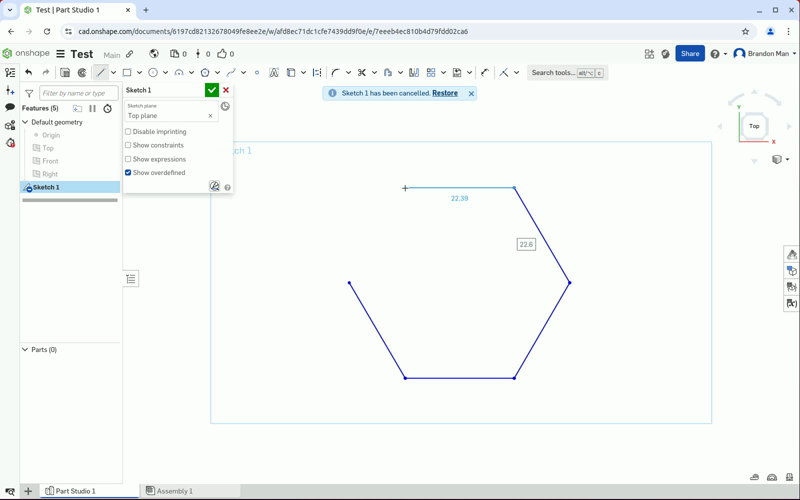
key_up(shift)
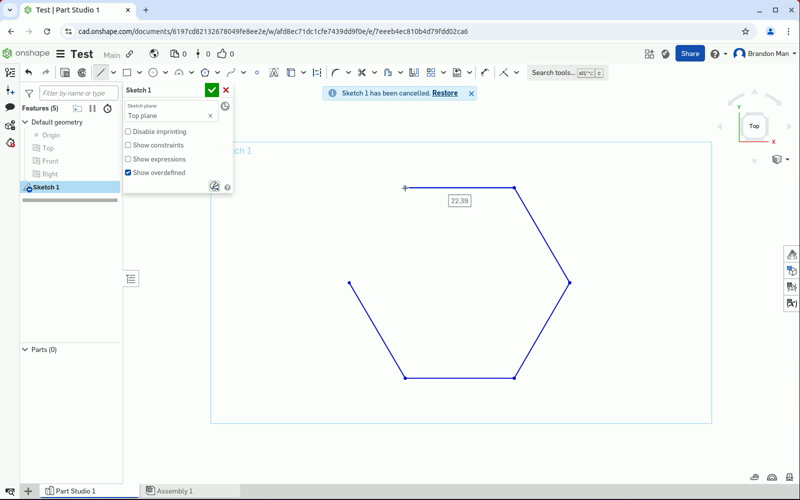
key_down(shift)
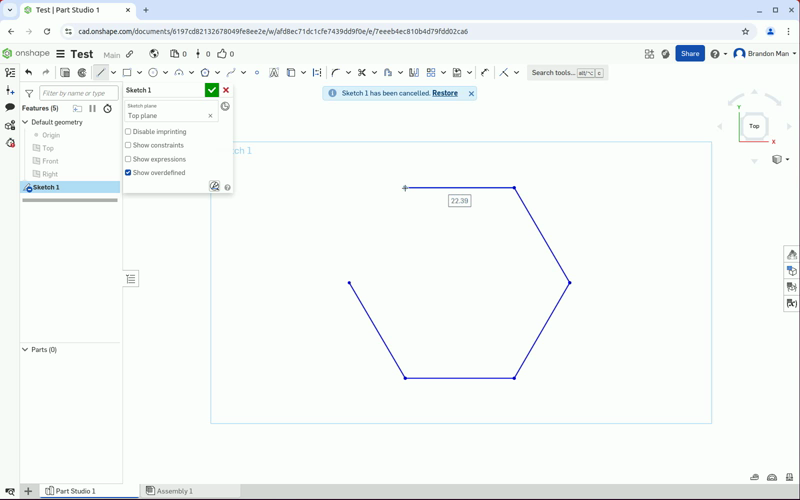
mouse_move(349, 282)
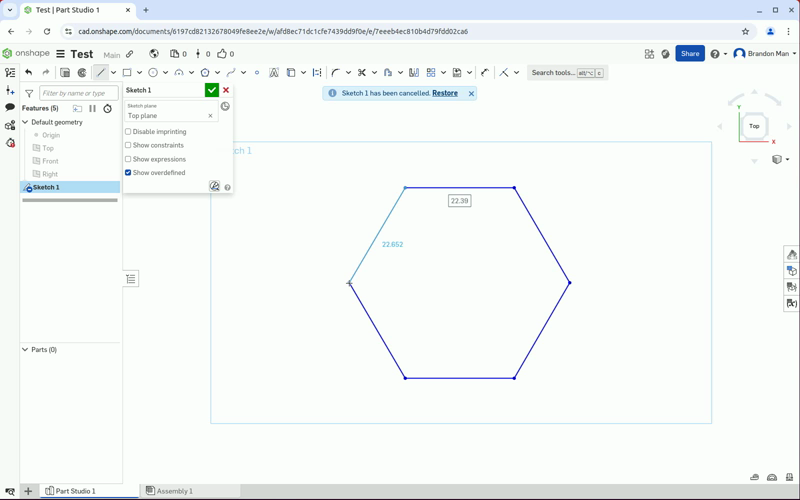
key_up(shift)
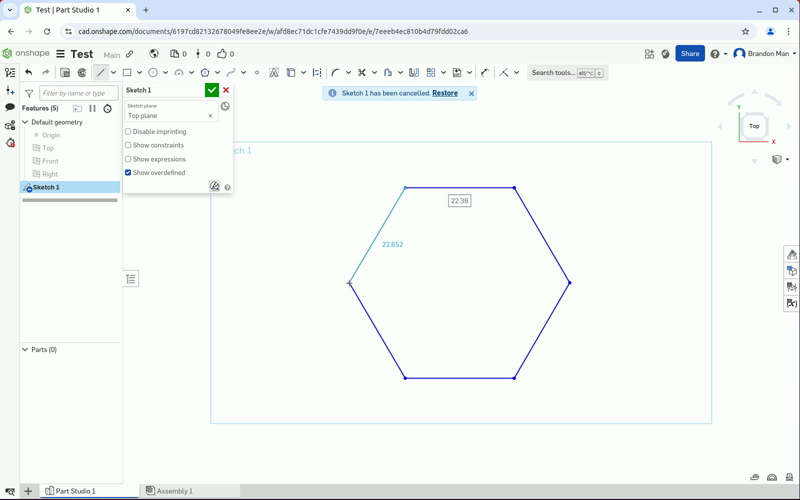
click(349, 282)
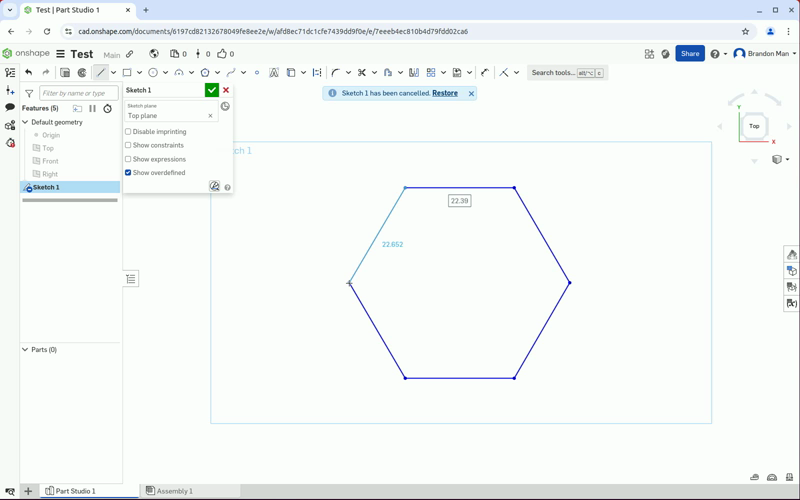
key(esc)
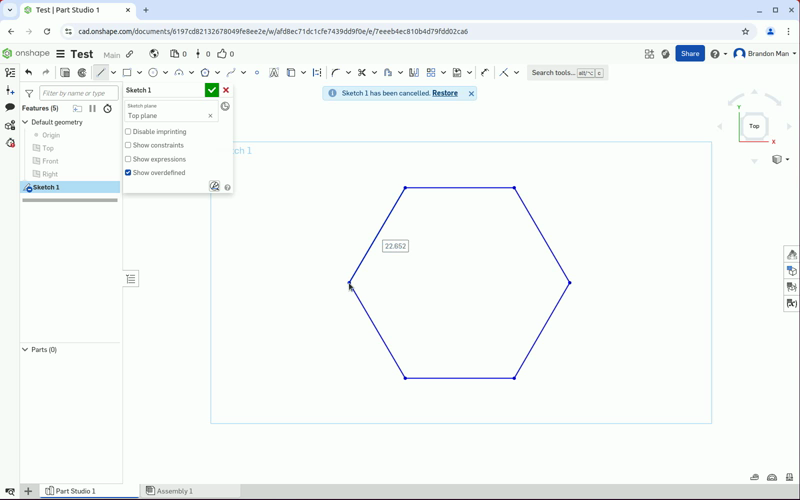
mouse_move(419, 320)
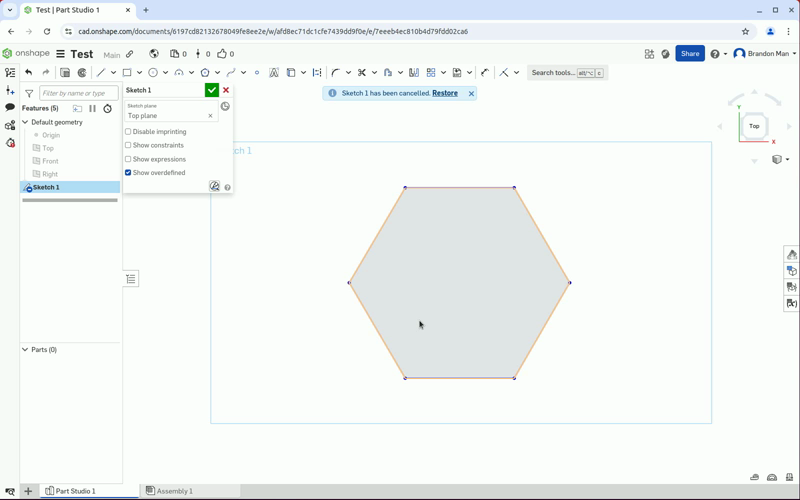
click(419, 320)
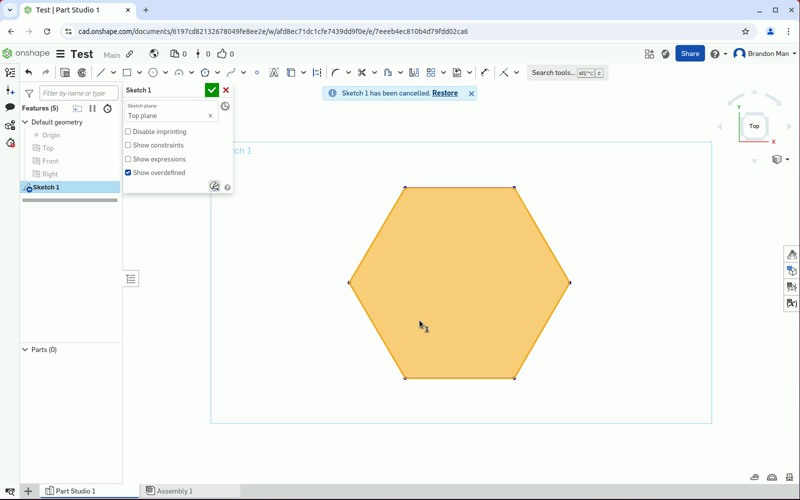
mouse_move(73, 352)
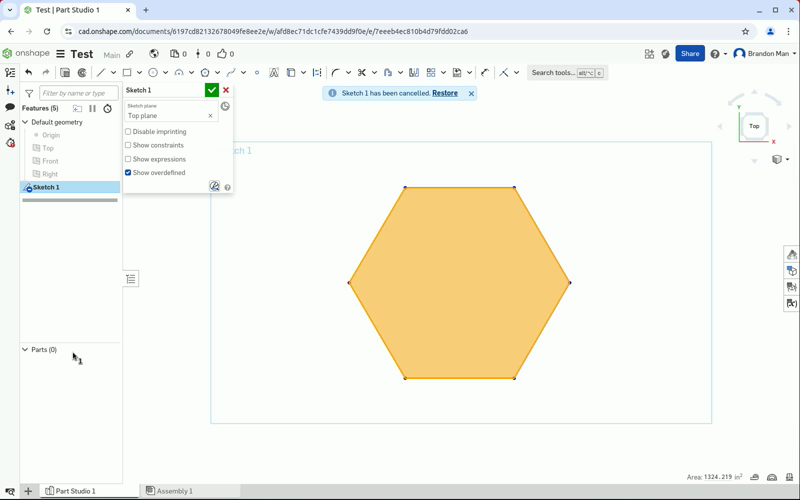
key(shift+y)
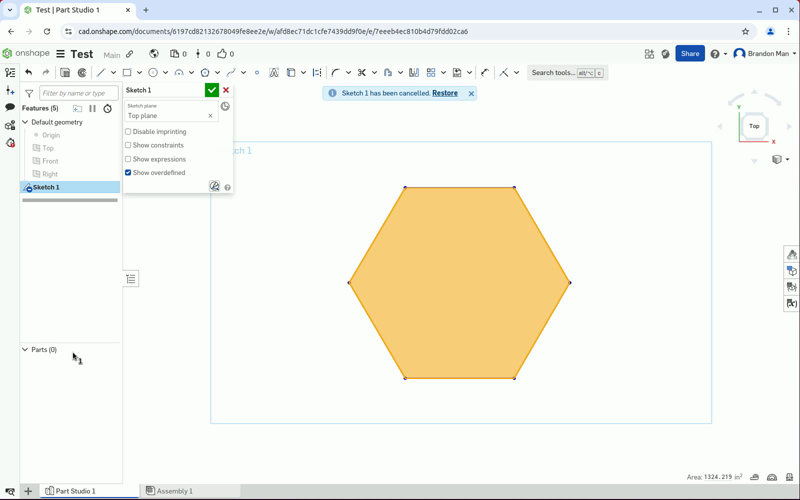
key(shift+e)
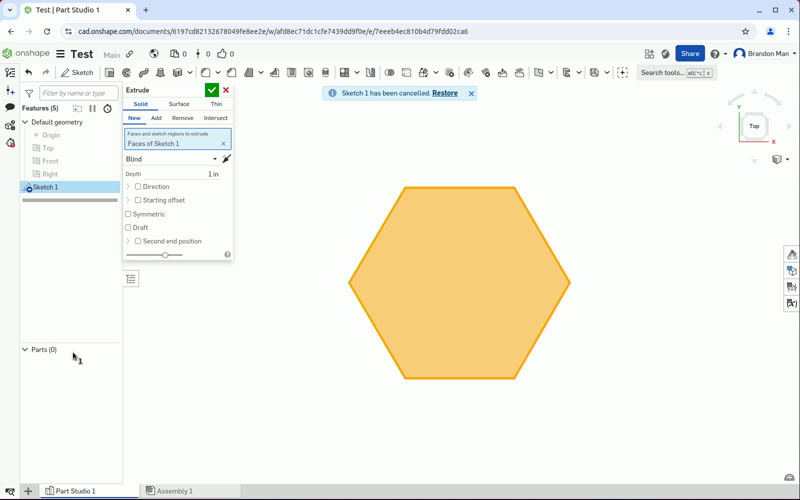
mouse_move(143, 106)
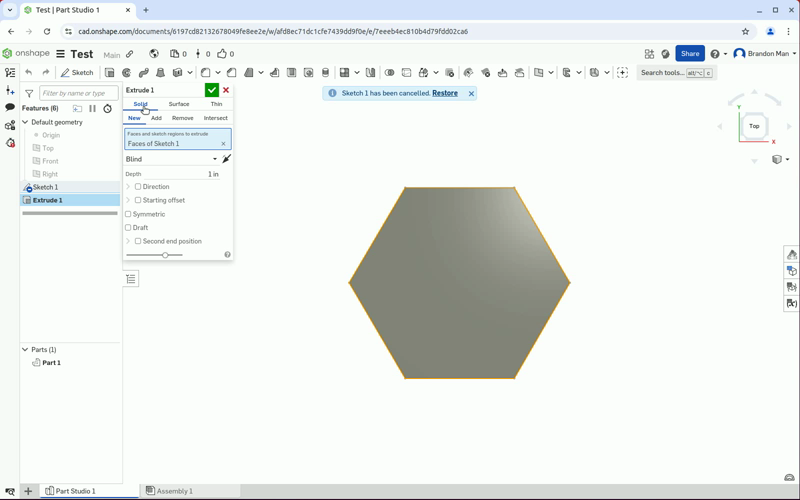
click(143, 106)
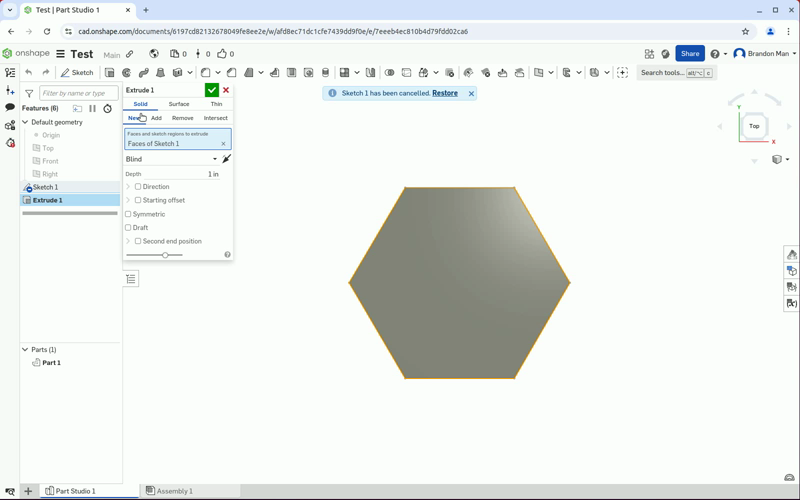
mouse_move(137, 120)
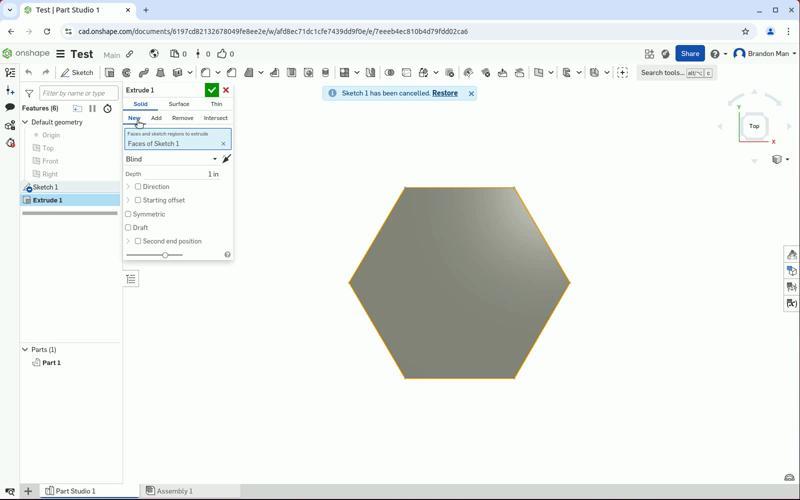
click(137, 120)
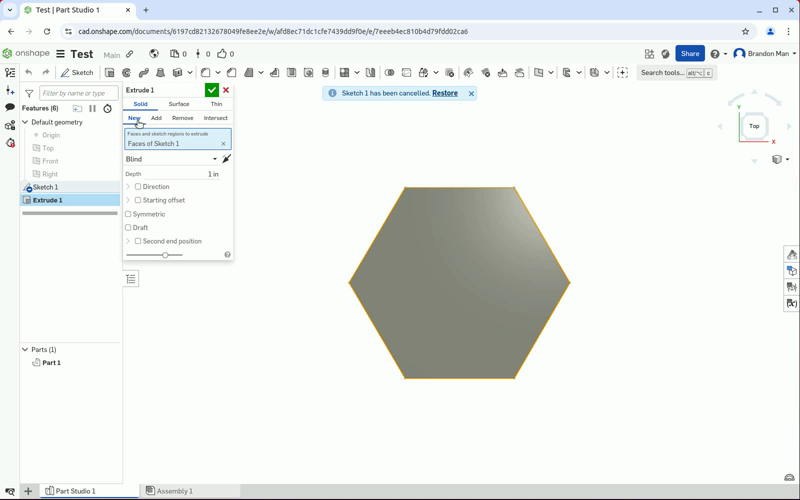
key(tab, 4)
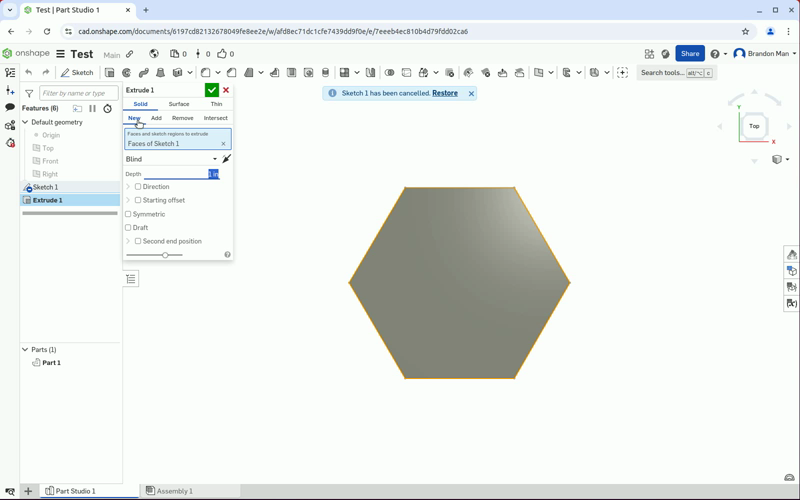
text(15.405)
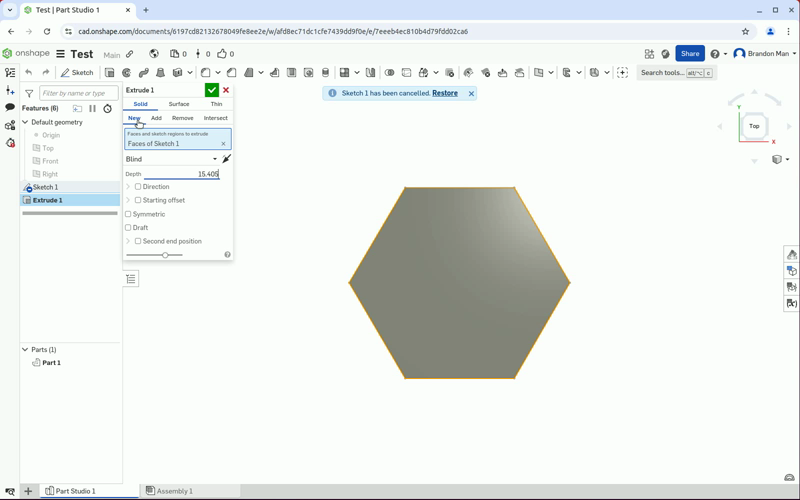
key(enter)
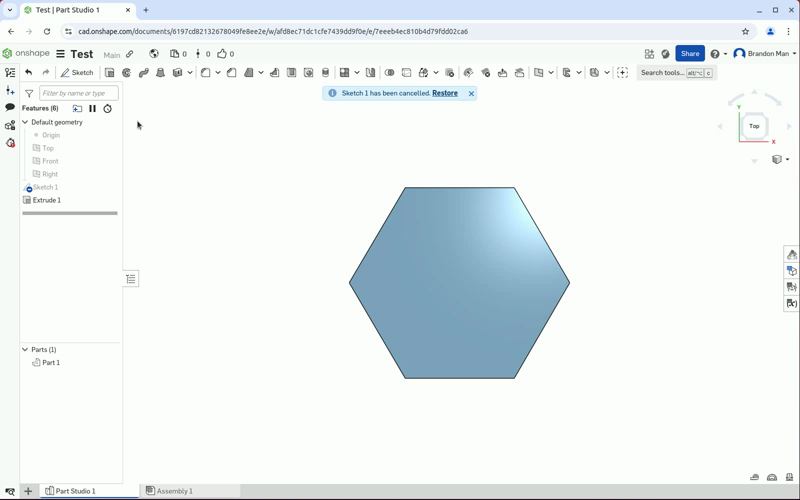
key(shift+h)
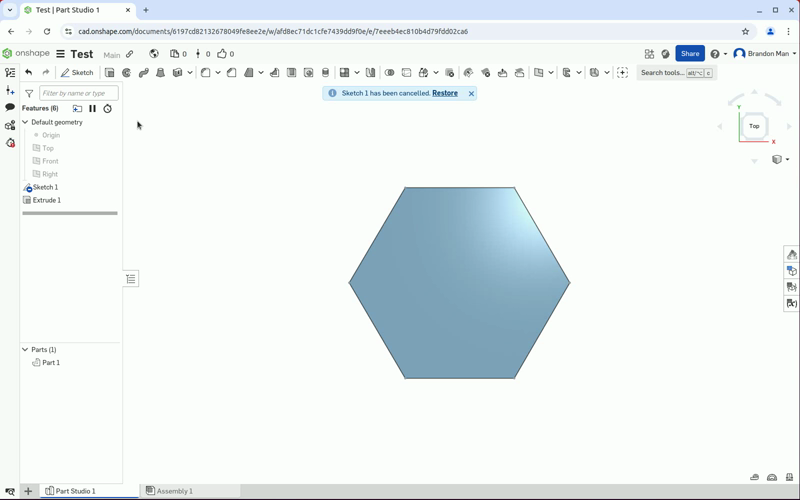
key(shift+h)
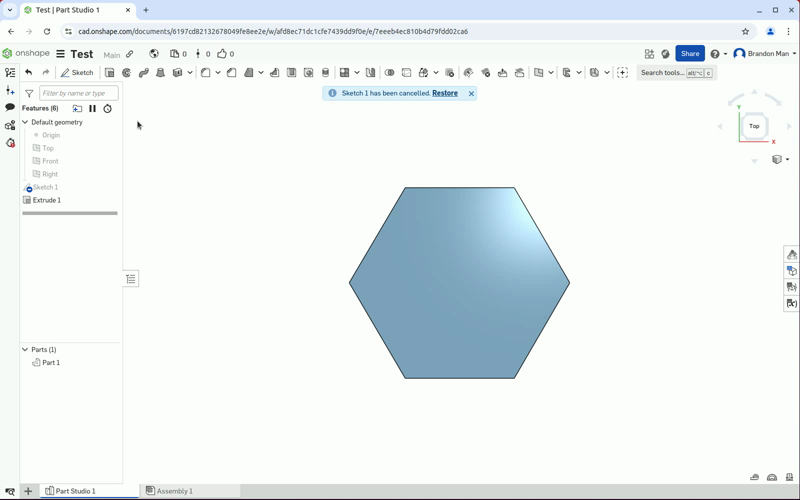
mouse_move(73, 189)
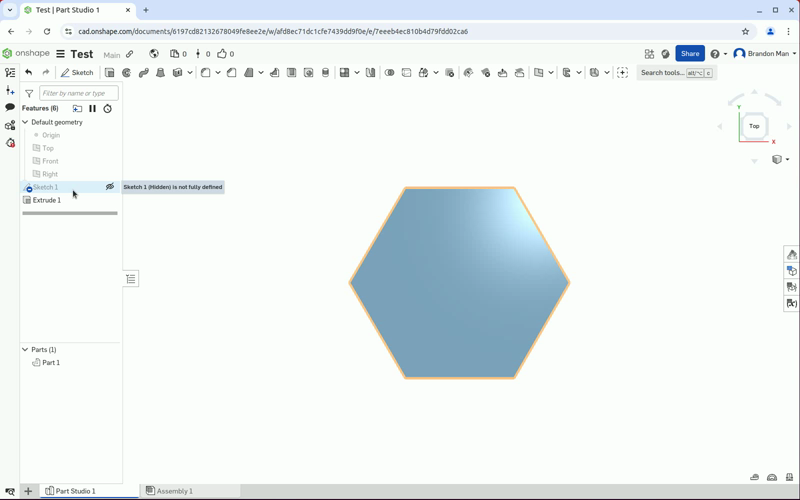
click(73, 189)
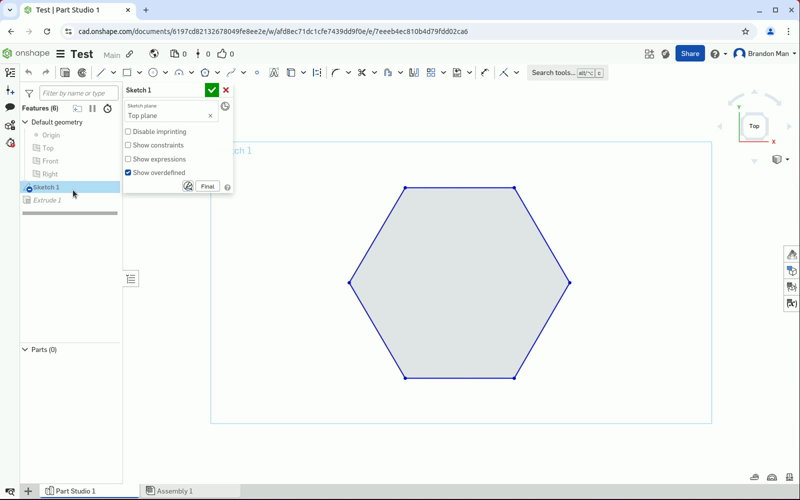
mouse_move(229, 92)
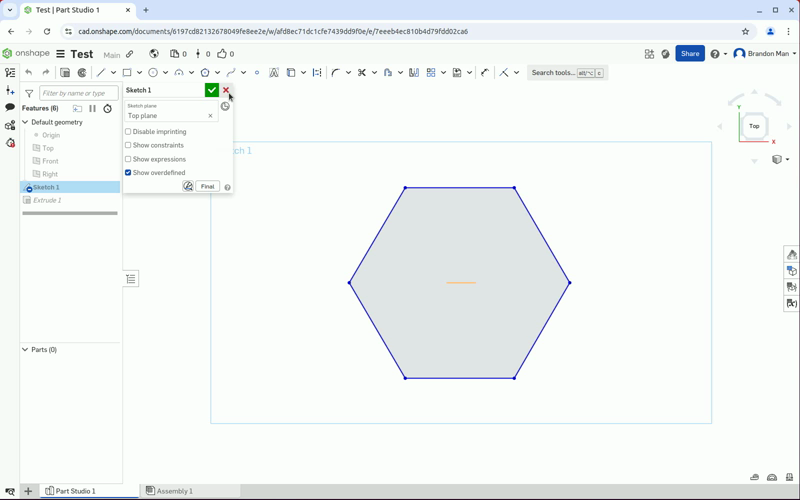
click(229, 92)
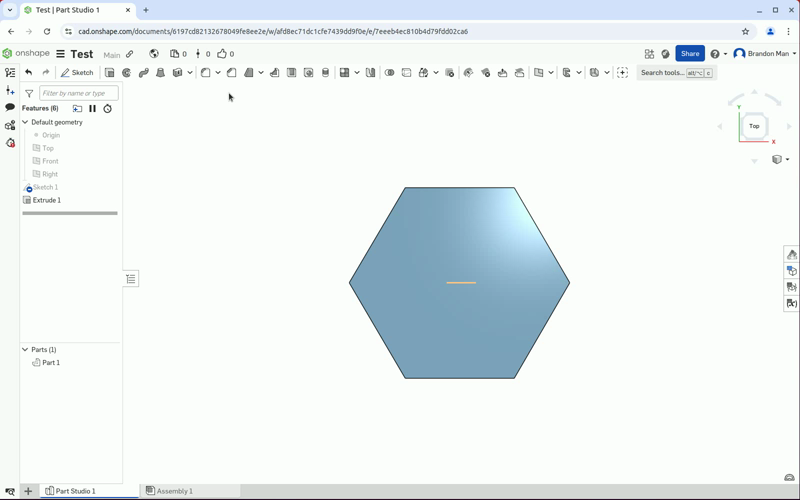
mouse_move(541, 75)
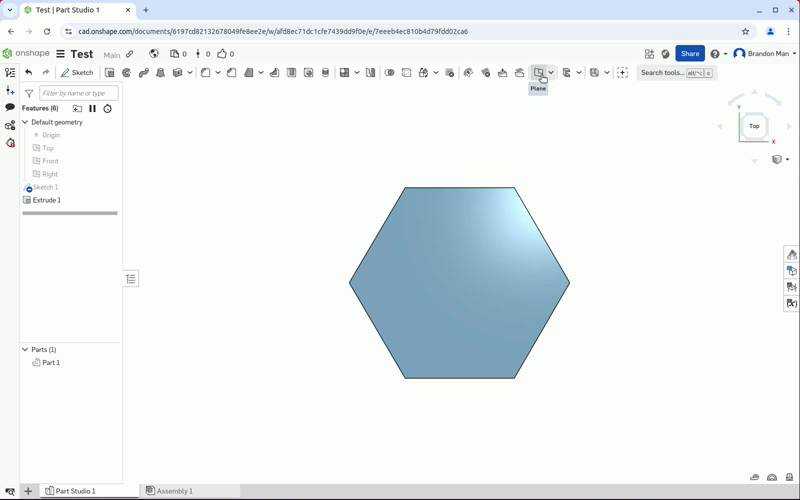
click(541, 75)
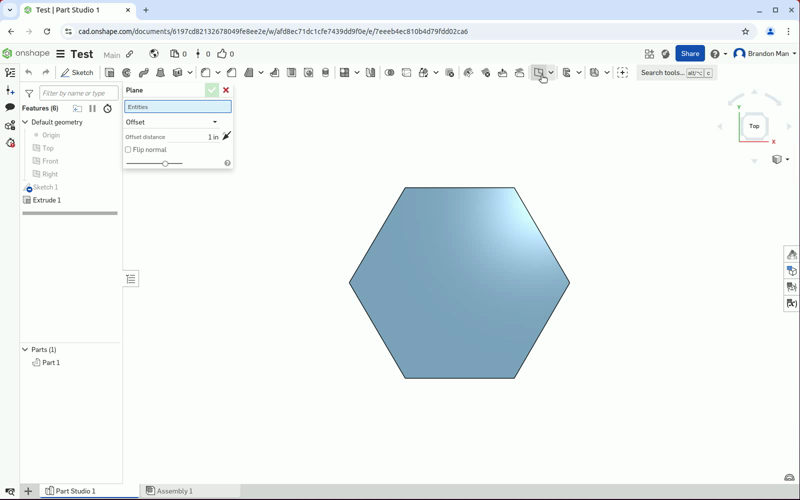
mouse_move(73, 150)
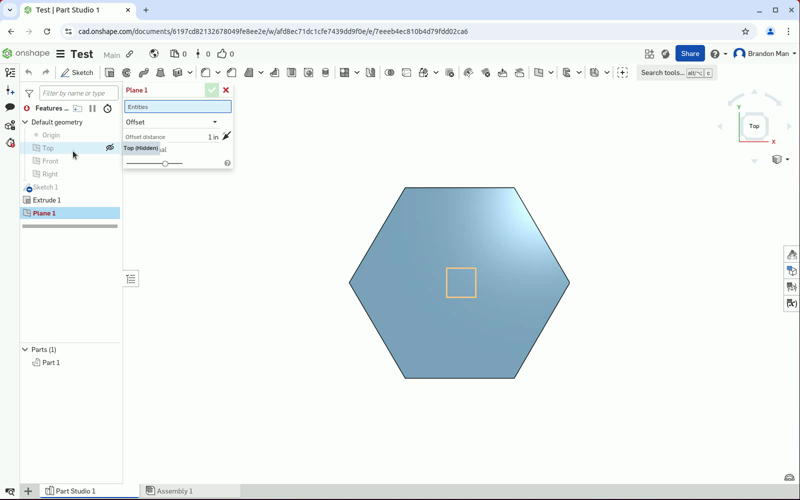
click(73, 150)
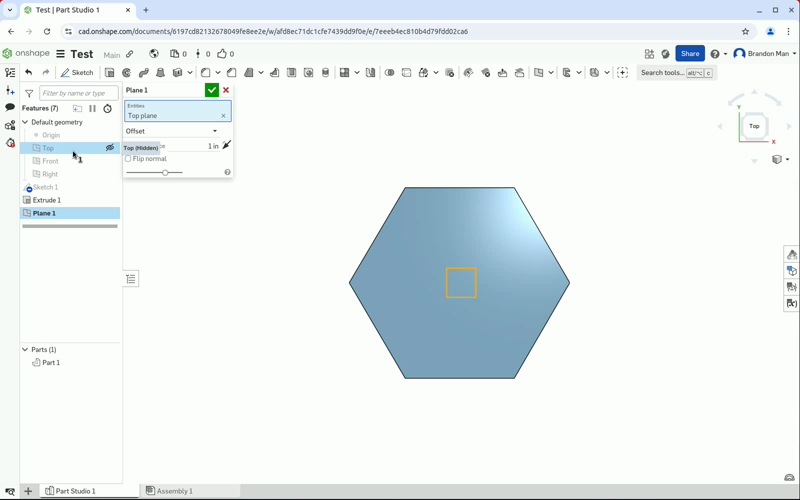
key(tab, 2)
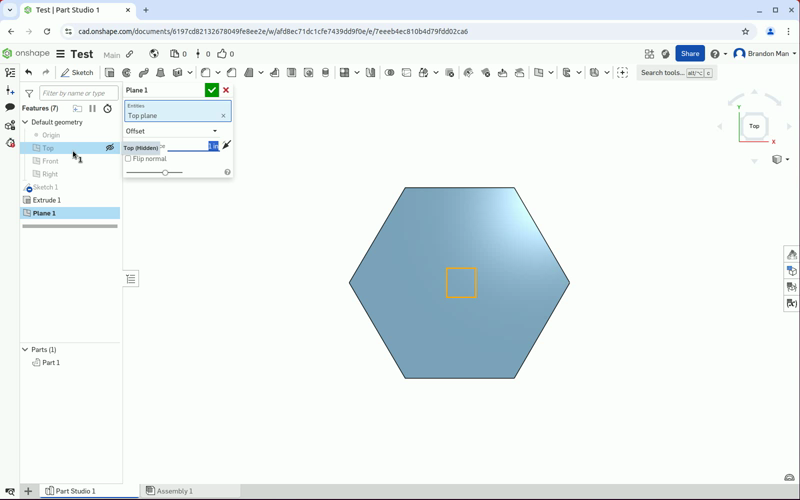
text(15.405)
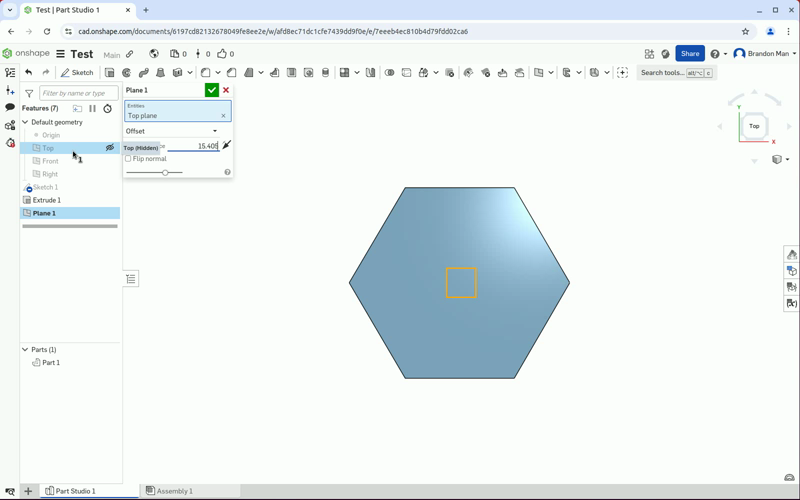
key(enter, 2)
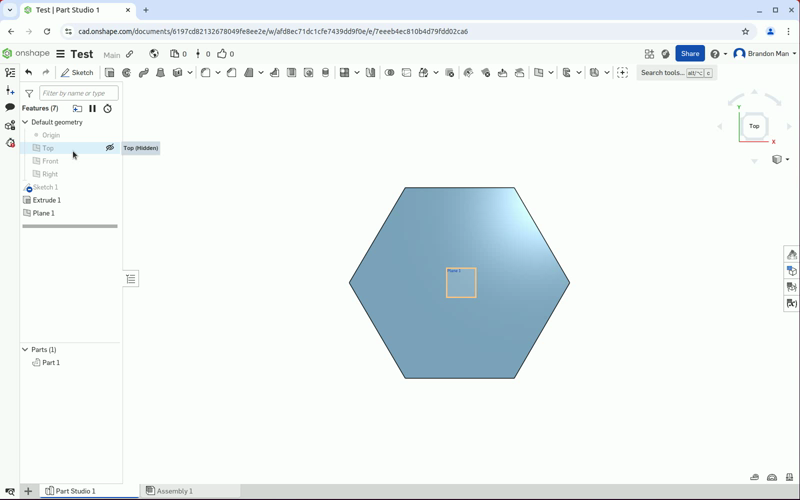
key(shift+s)
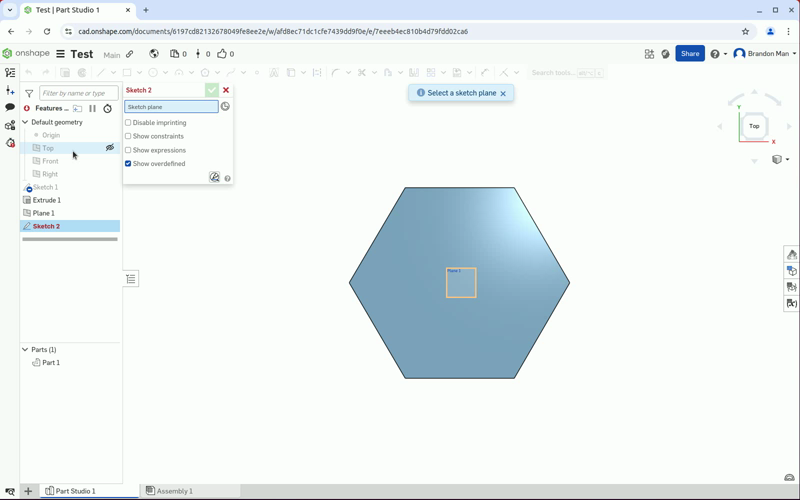
mouse_move(73, 215)
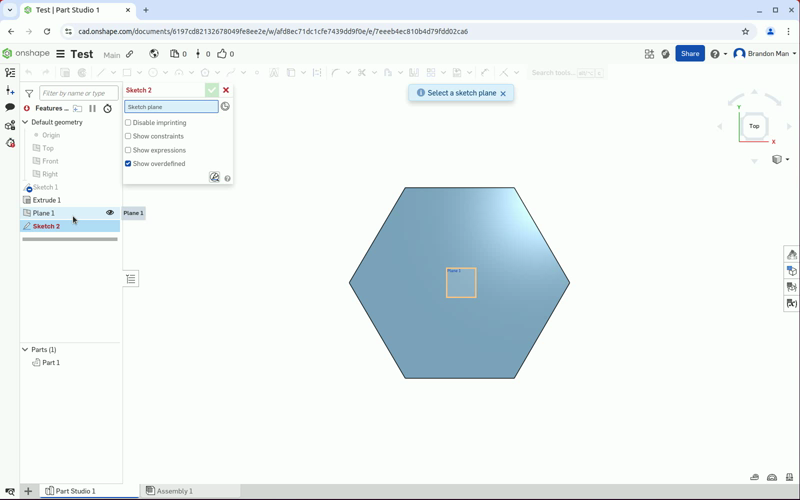
click(73, 215)
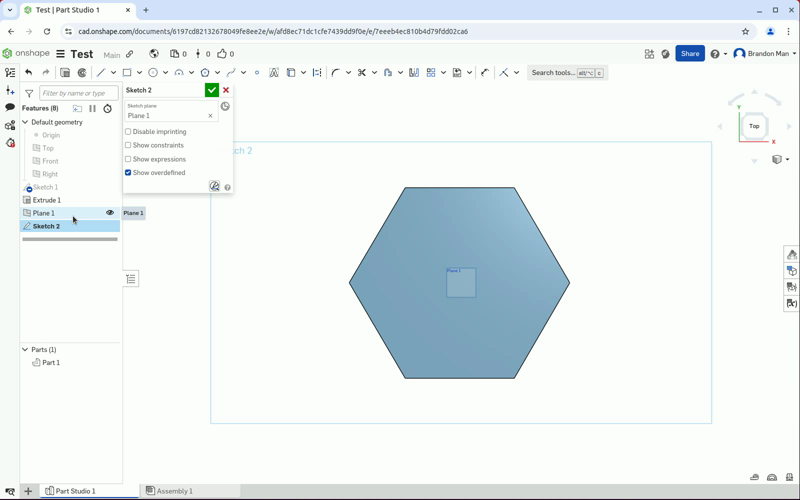
mouse_move(73, 352)
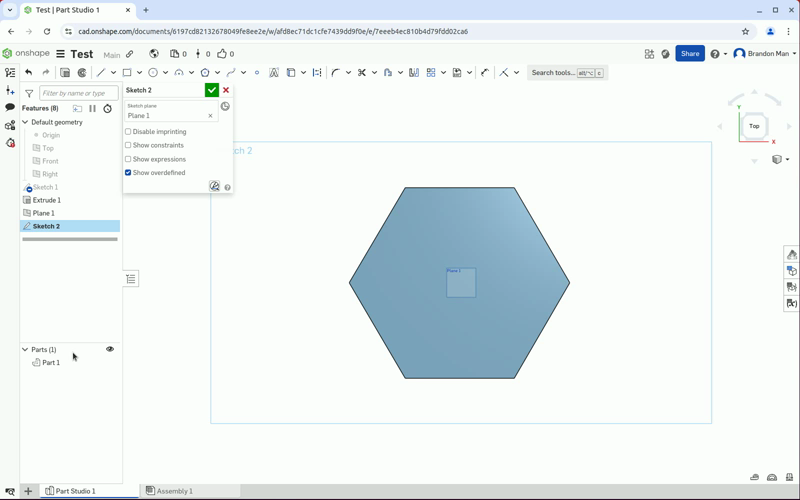
key(y)
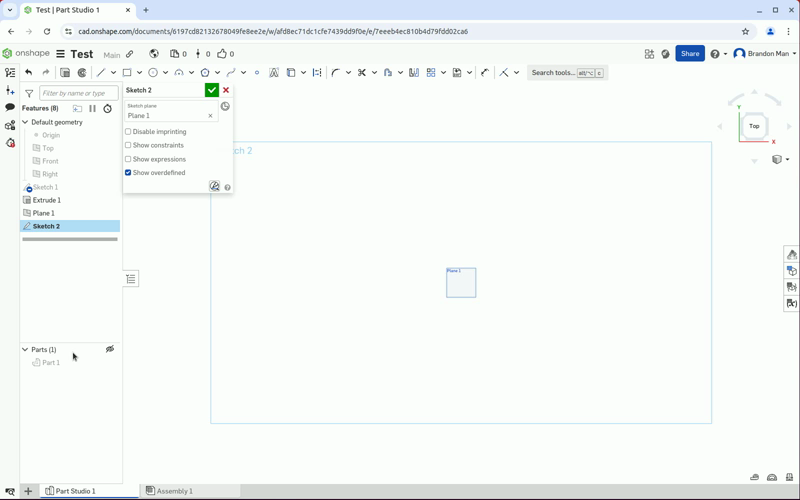
key(c)
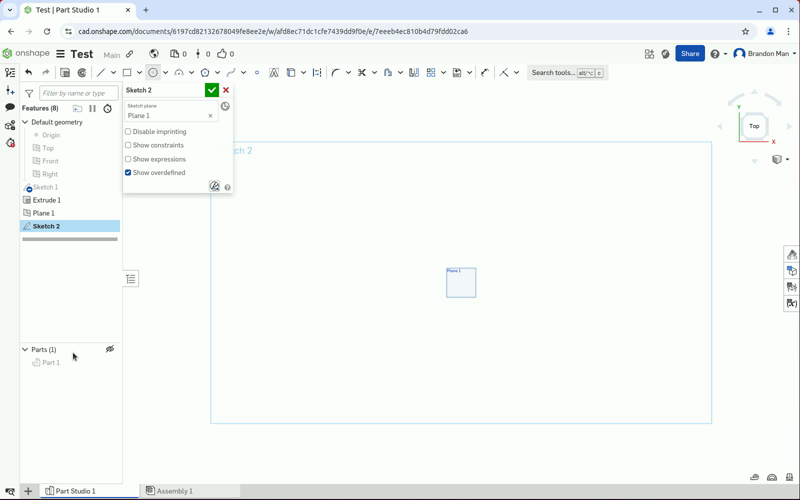
key_down(shift)
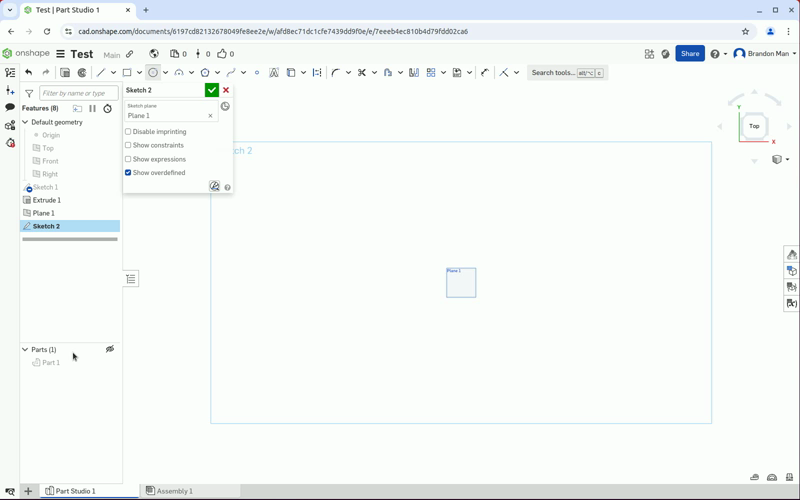
mouse_move(461, 282)
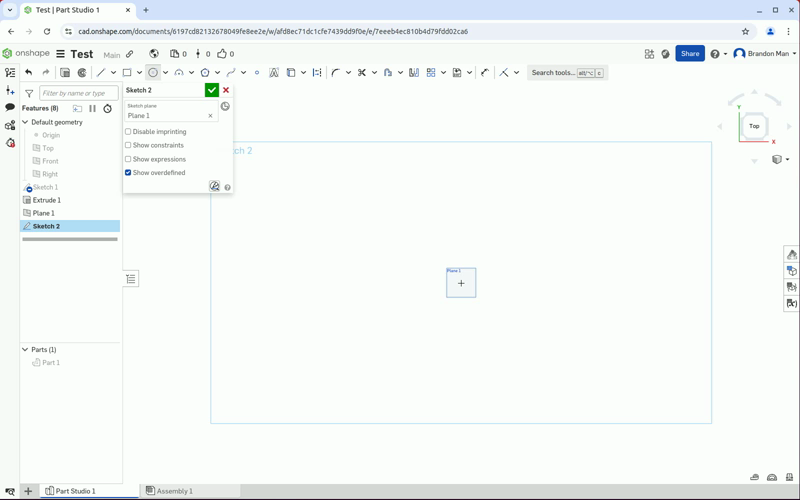
click(461, 282)
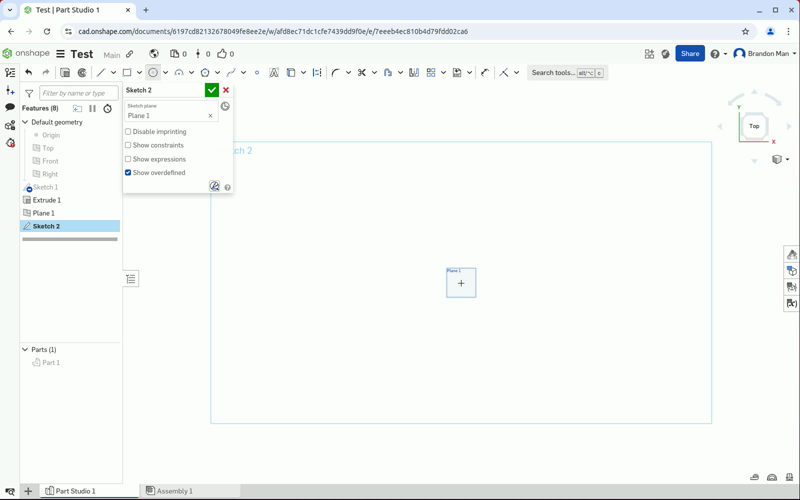
key_up(shift)
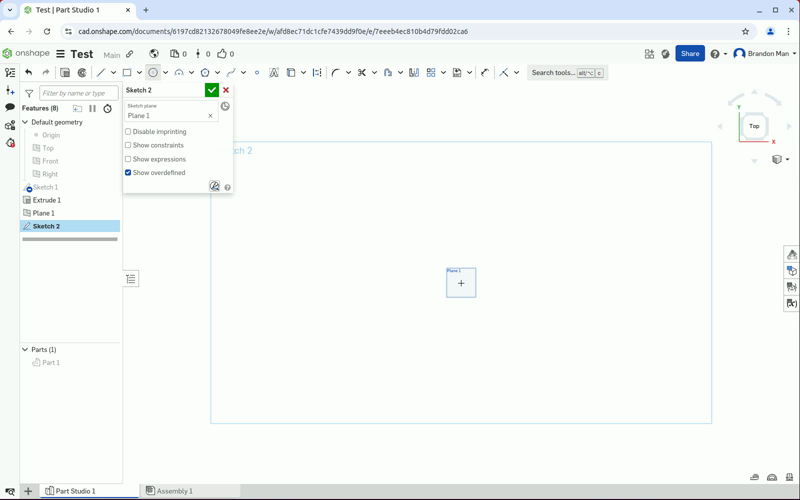
mouse_move(552, 282)
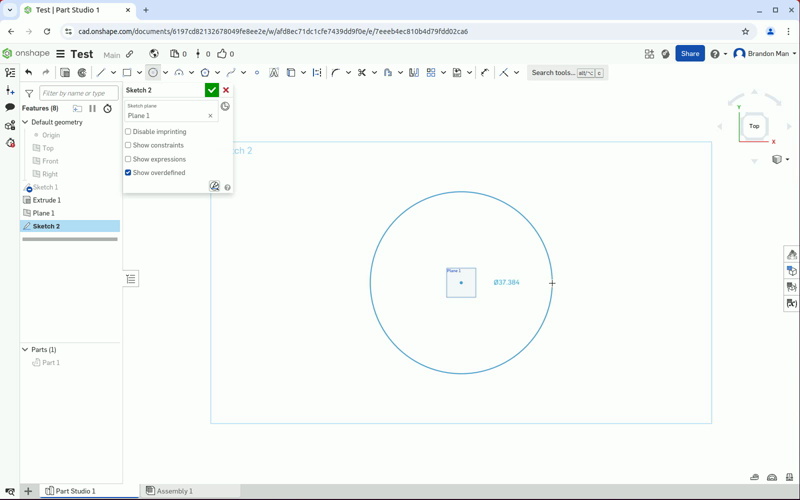
click(552, 282)
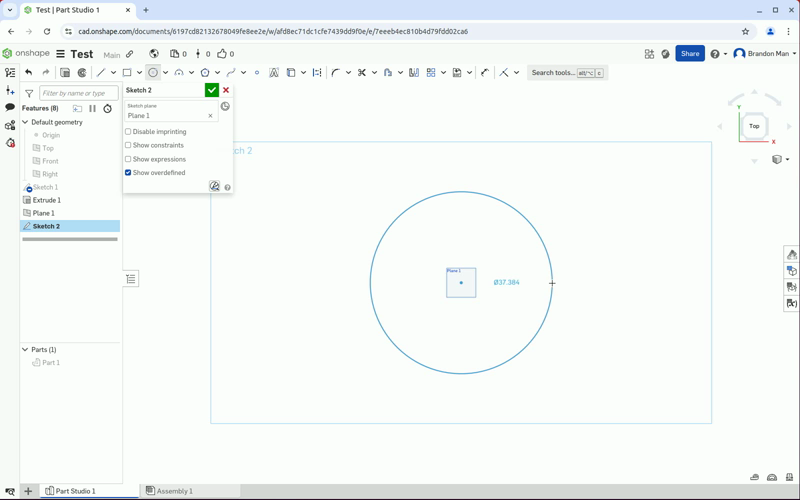
key(esc)
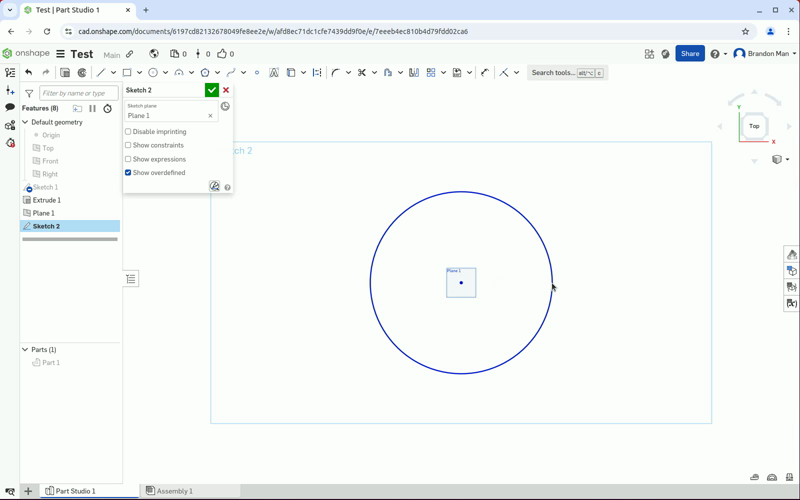
mouse_move(494, 251)
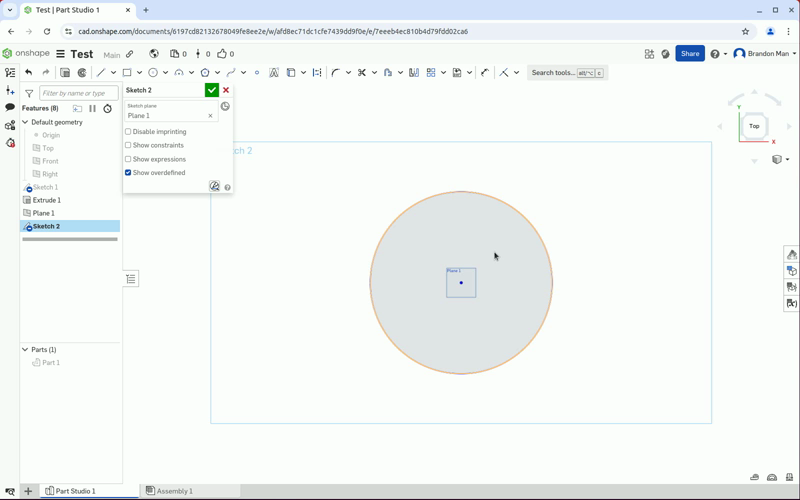
click(494, 251)
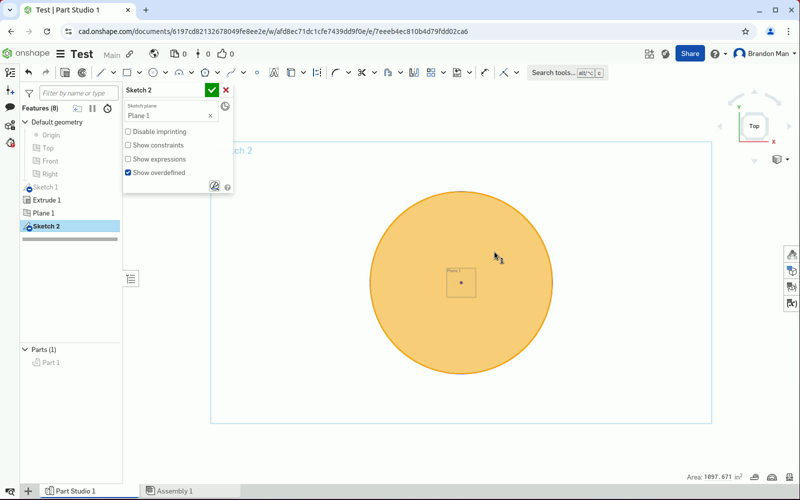
mouse_move(73, 352)
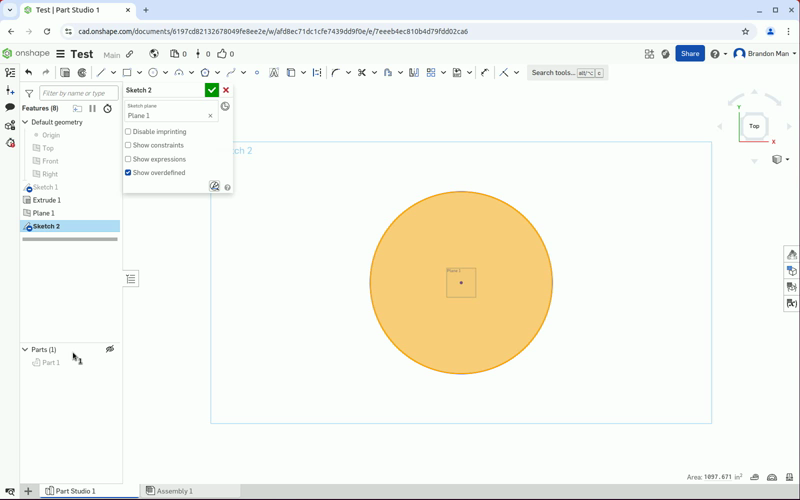
key(shift+y)
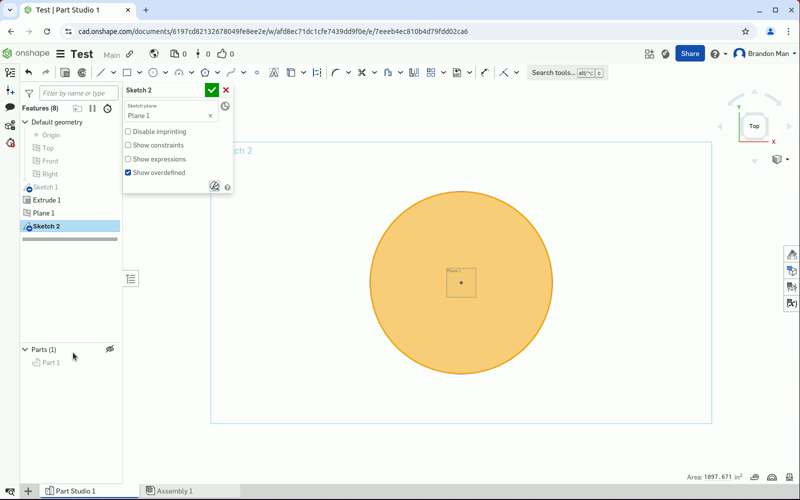
key(shift+e)
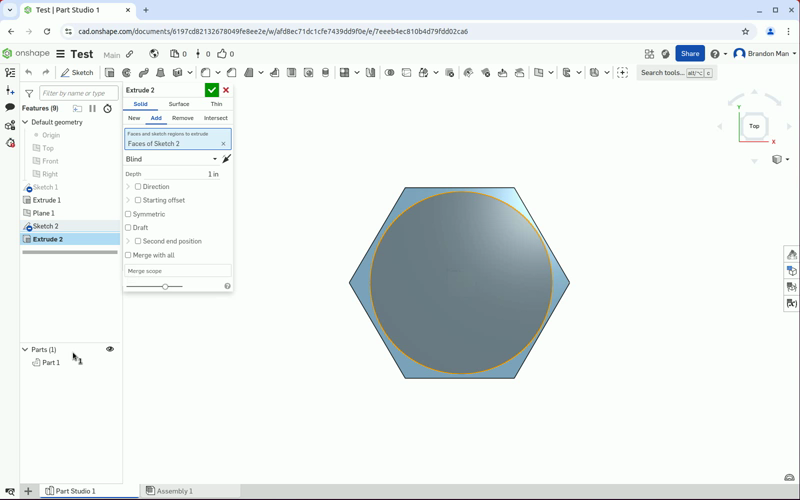
mouse_move(143, 106)
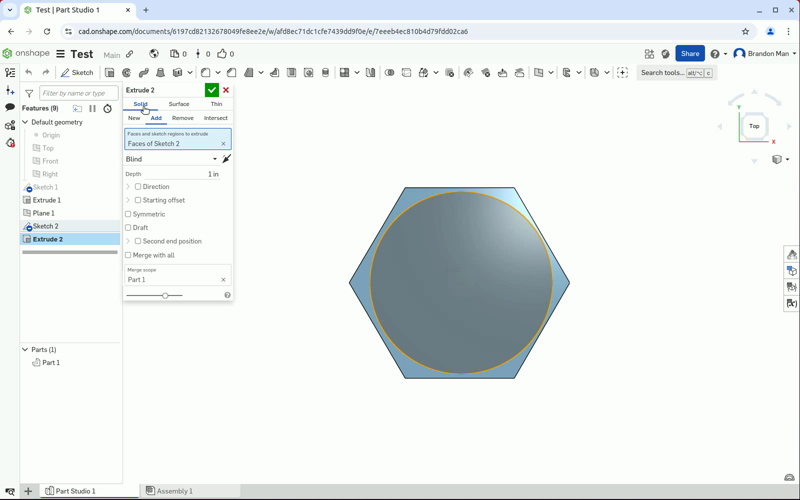
click(143, 106)
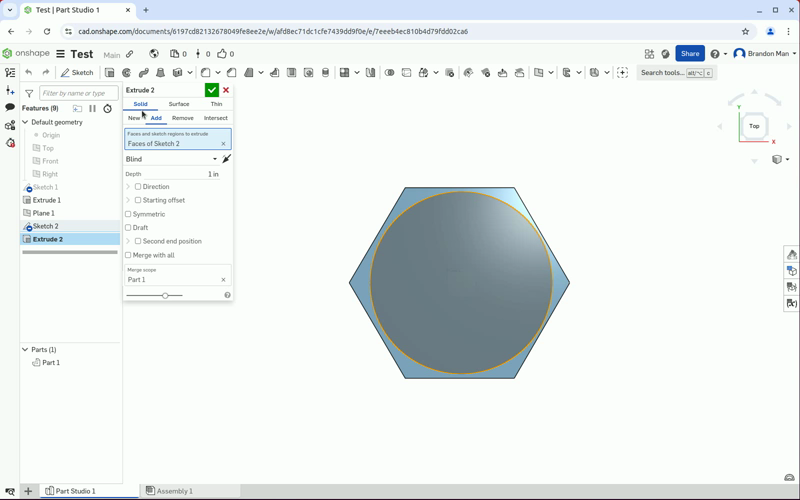
mouse_move(137, 120)
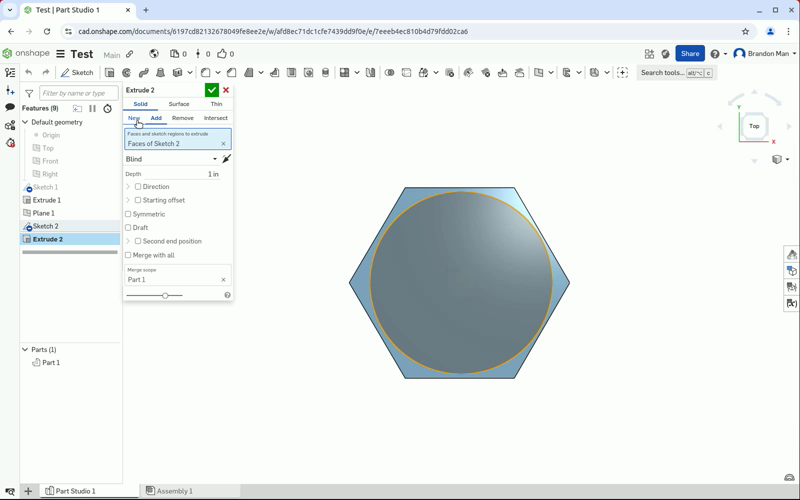
click(137, 120)
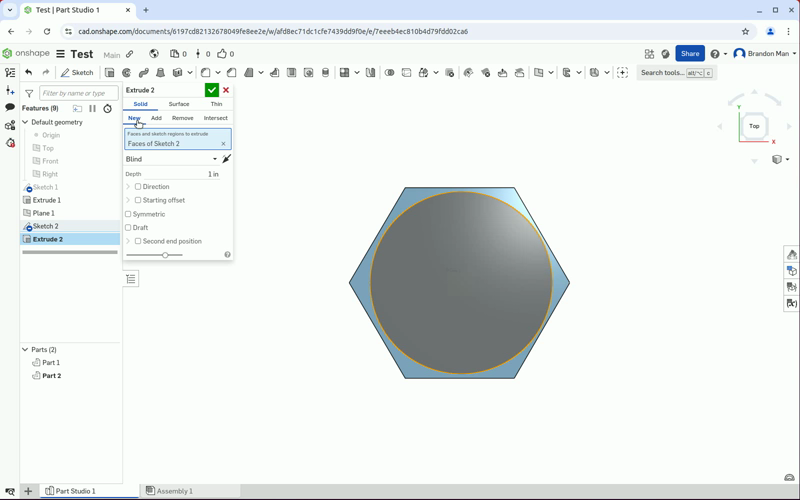
key(tab, 4)
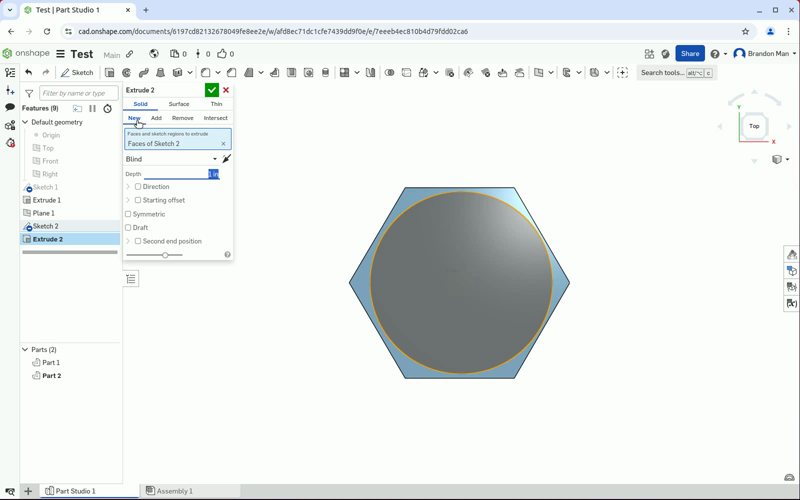
text(7.703)
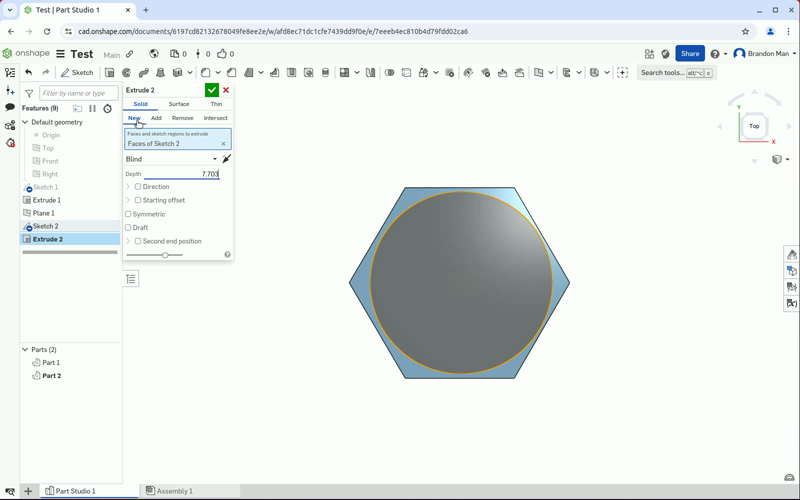
key(enter)
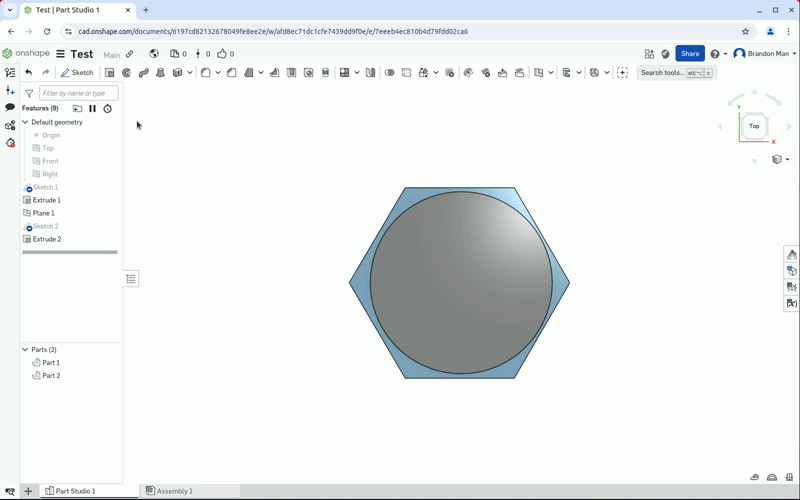
key(shift+h)
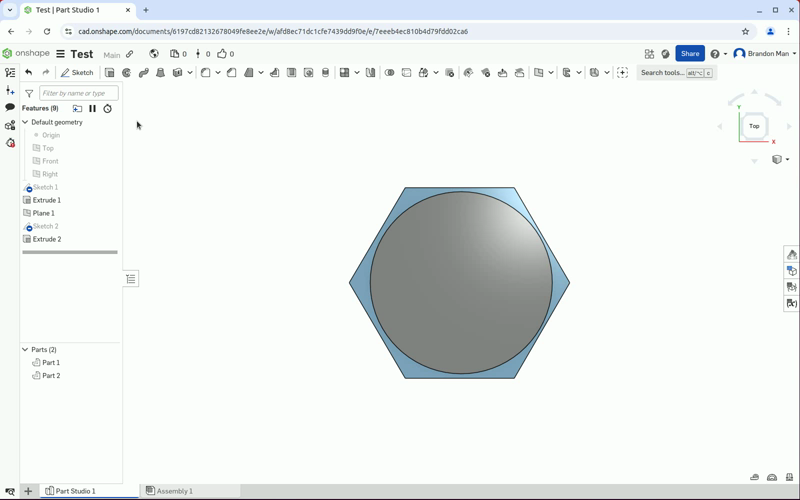
key(shift+h)
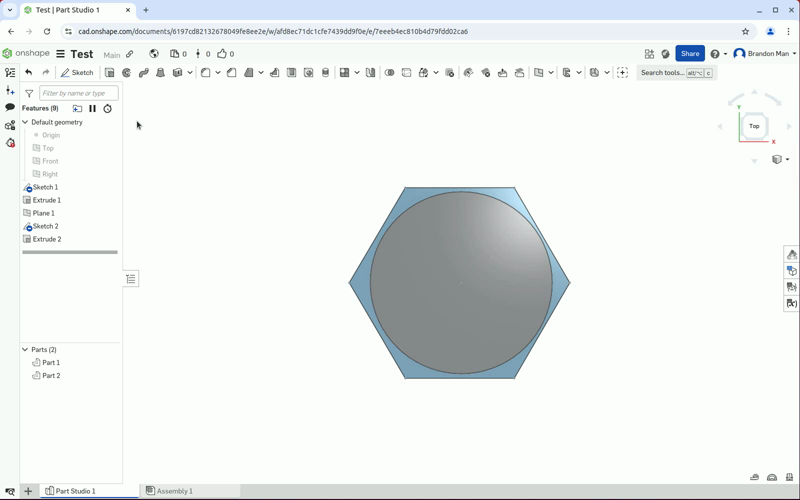
key(shift+7)
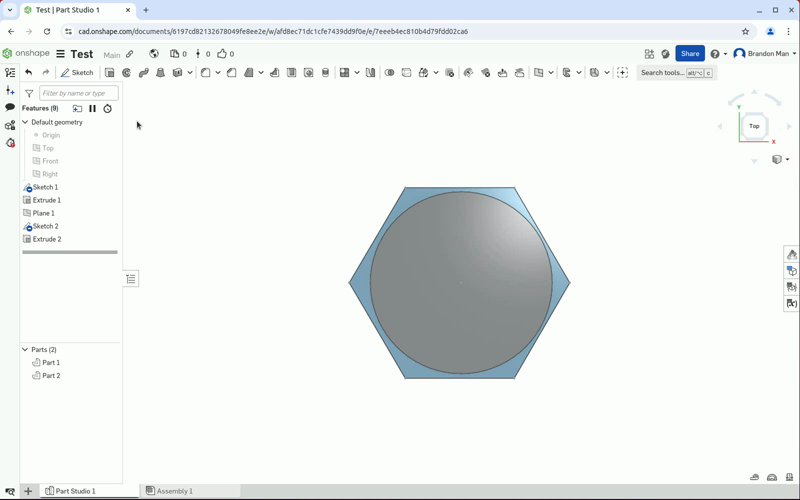
key(up, 3)
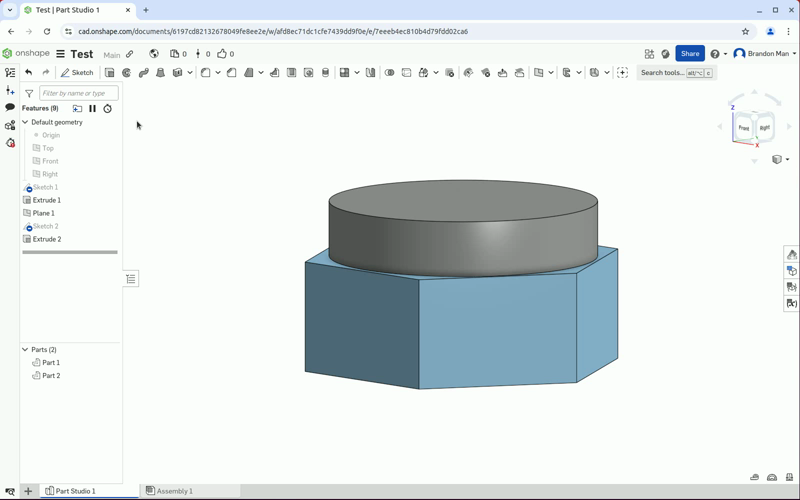
key(left, 3)
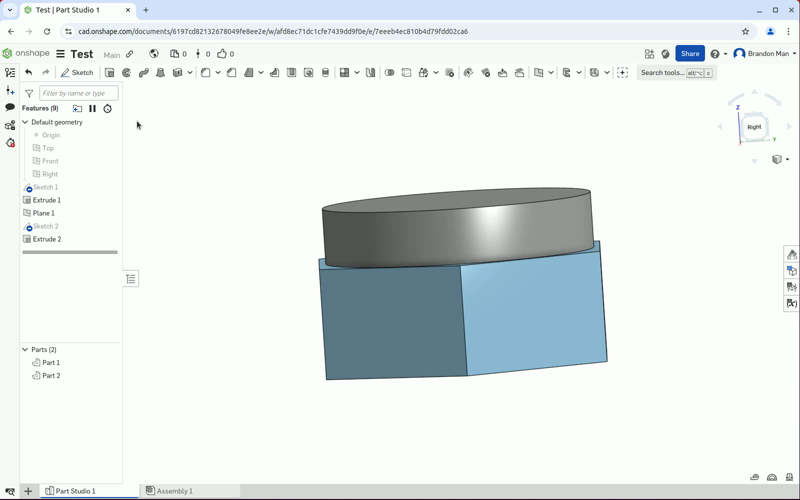
key(right, 3)
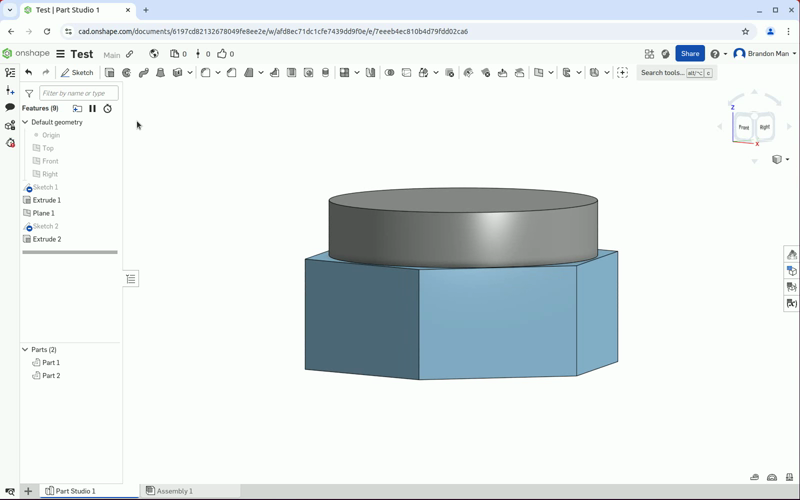
key(down, 3)
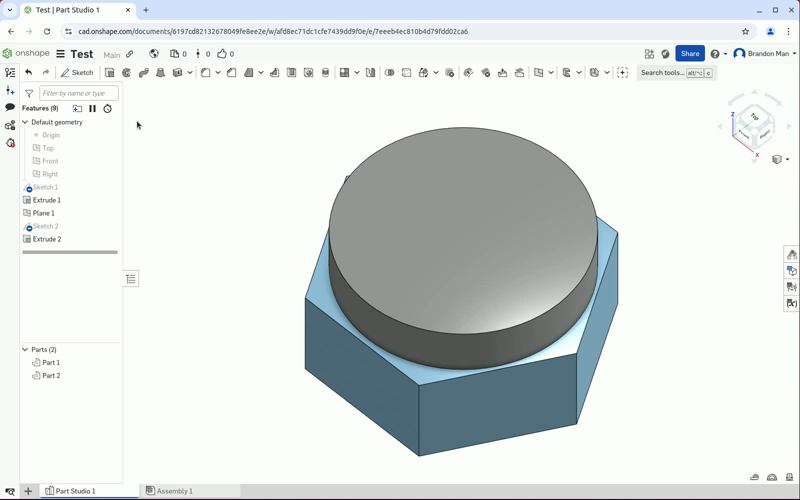
mouse_move(73, 189)
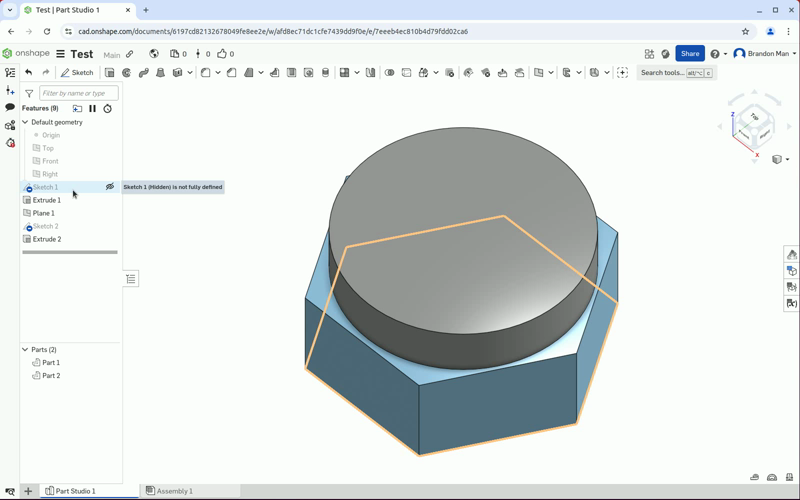
click(73, 189)